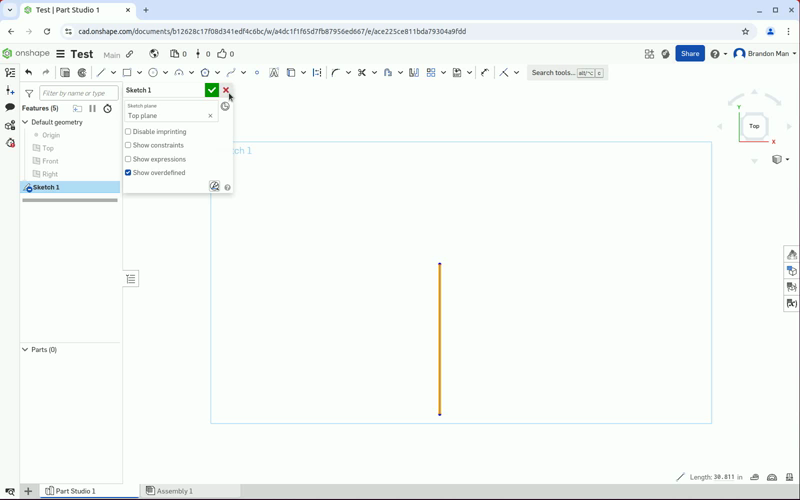
key(shift+h)
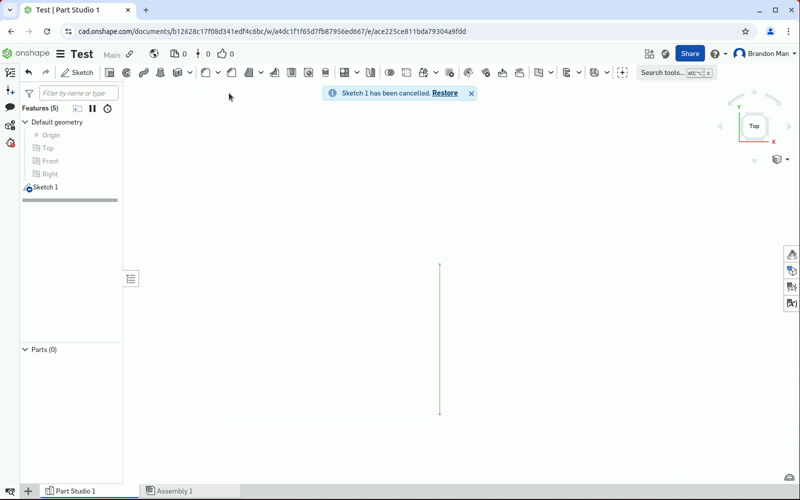
key(shift+s)
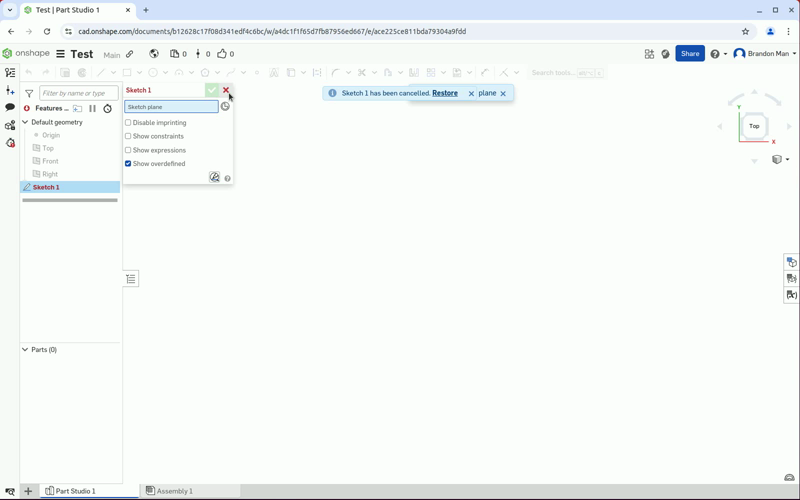
mouse_move(73, 150)
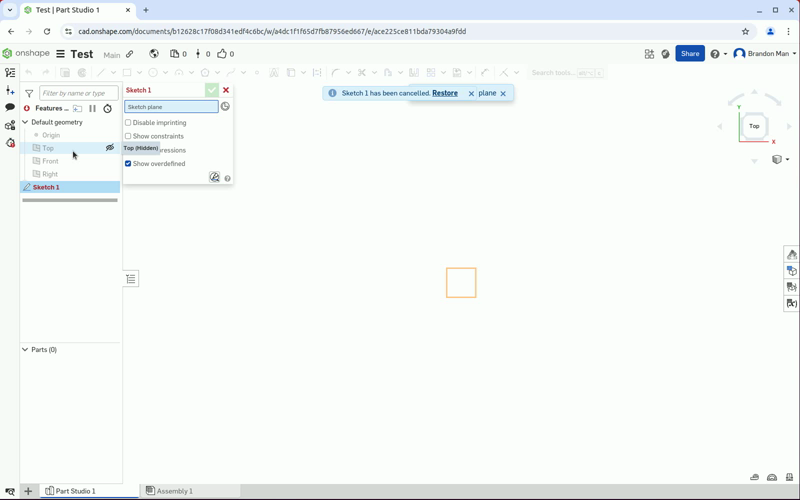
click(73, 150)
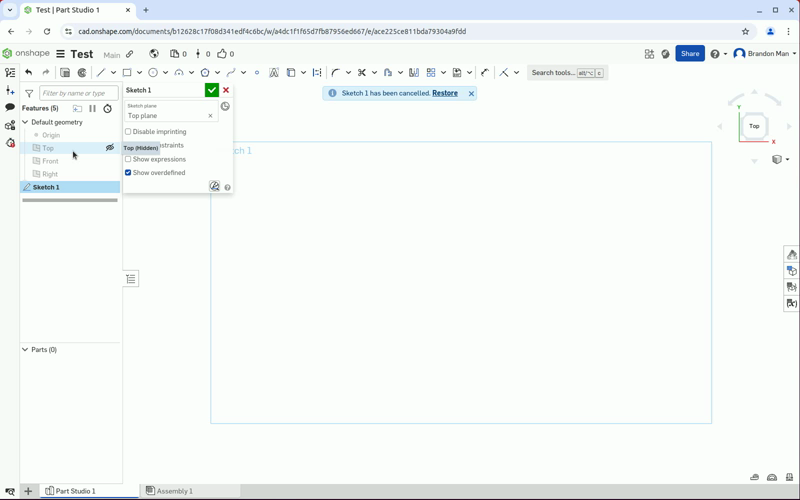
mouse_move(73, 352)
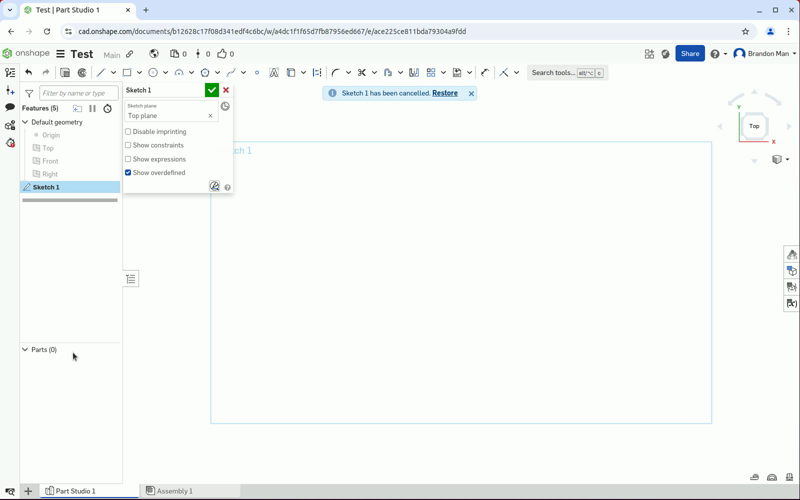
key(y)
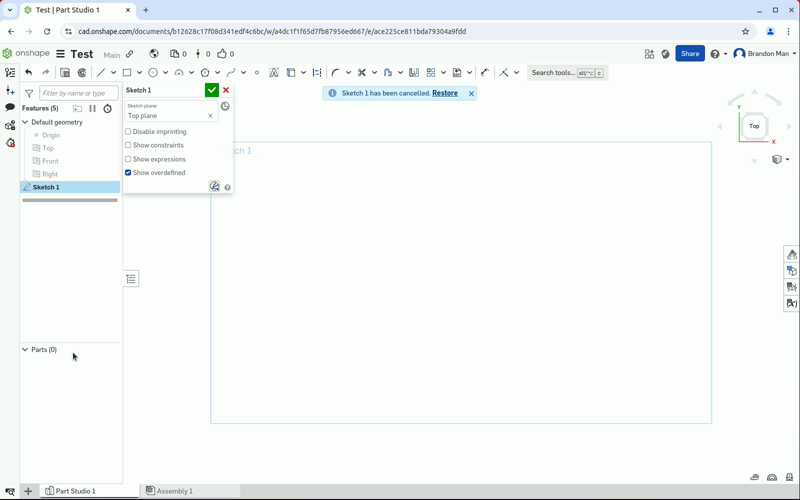
key(l)
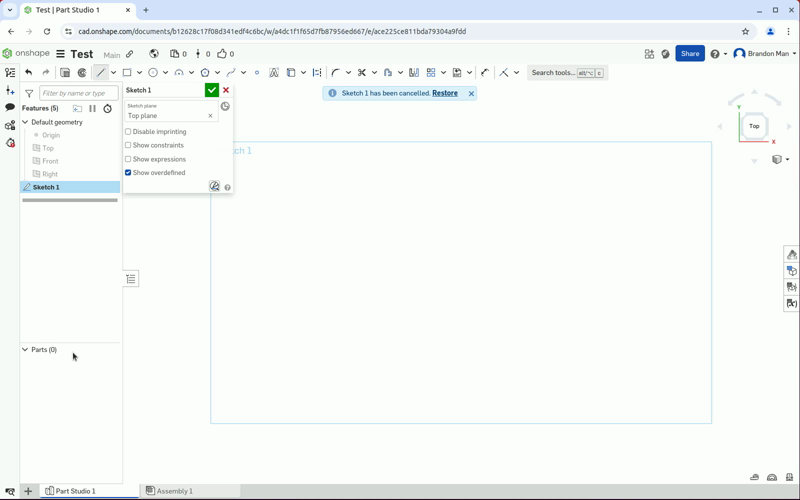
key_down(shift)
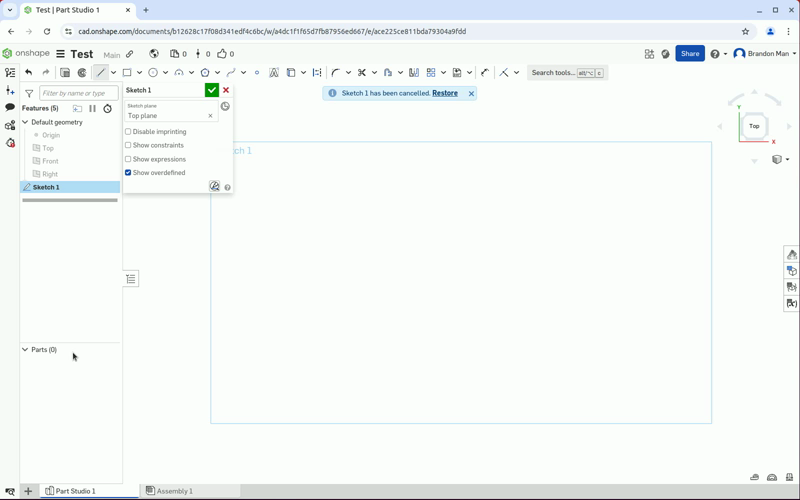
mouse_move(460, 327)
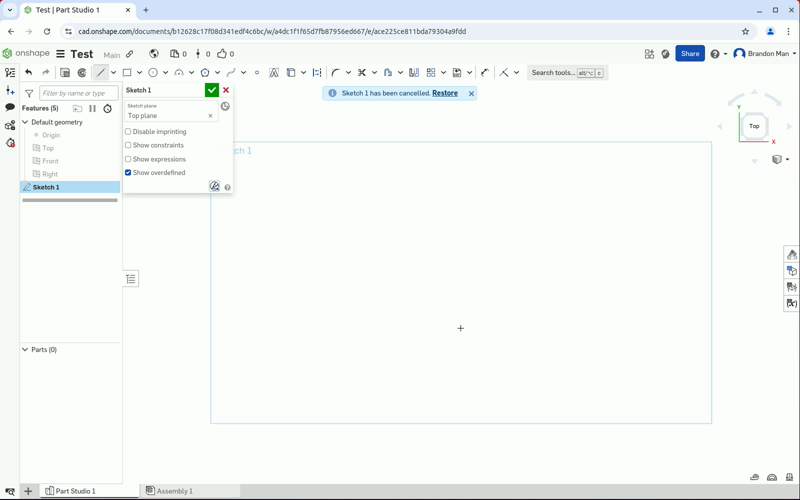
click(460, 327)
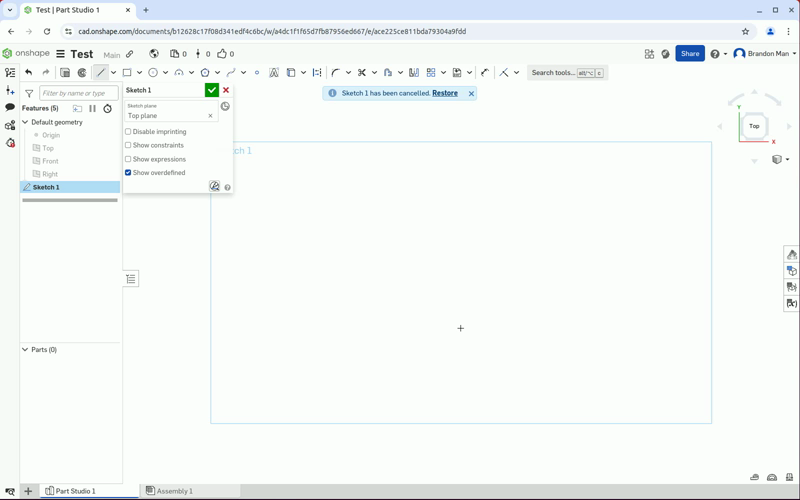
key_up(shift)
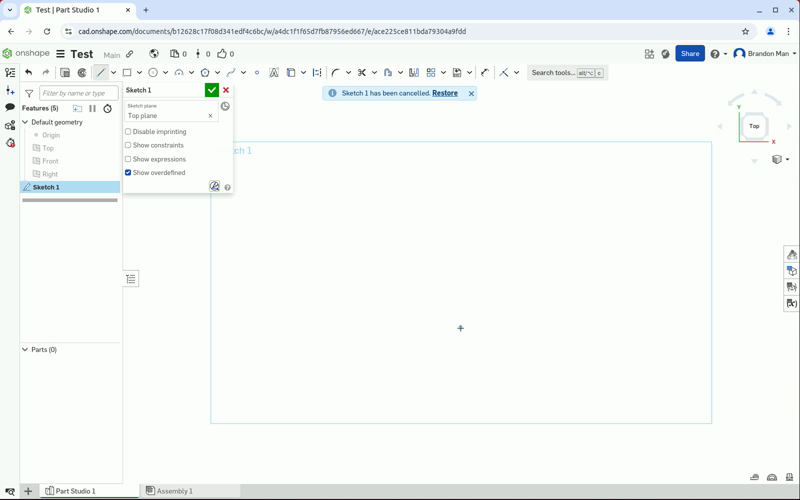
key_down(shift)
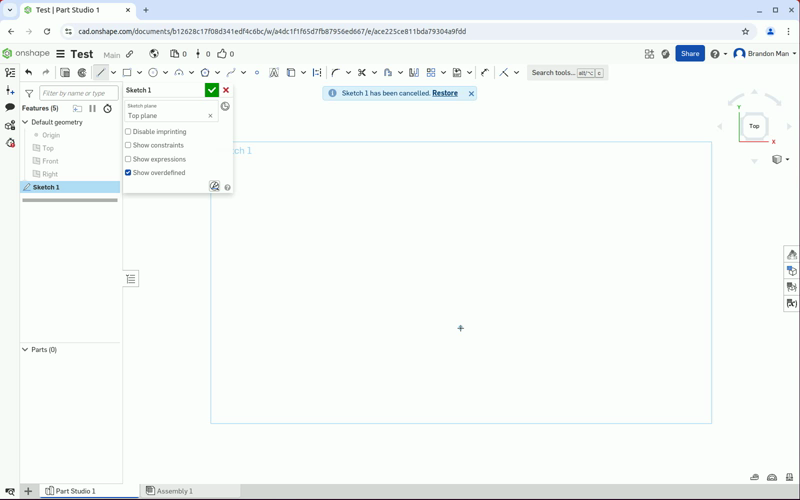
mouse_move(573, 327)
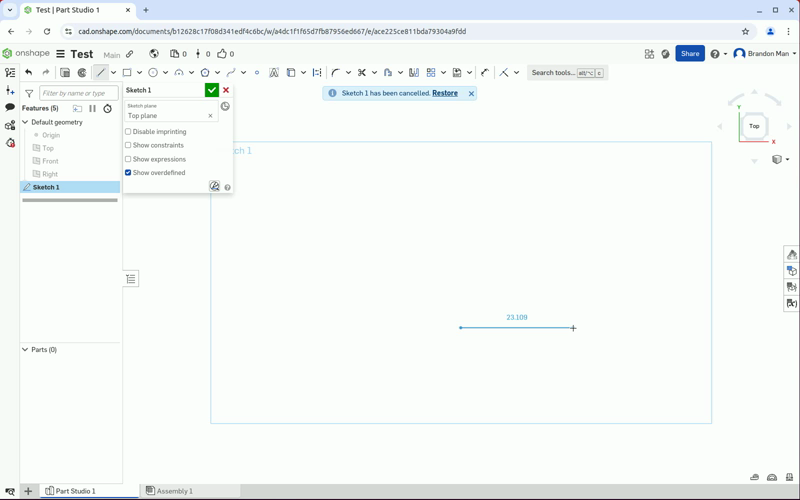
click(573, 327)
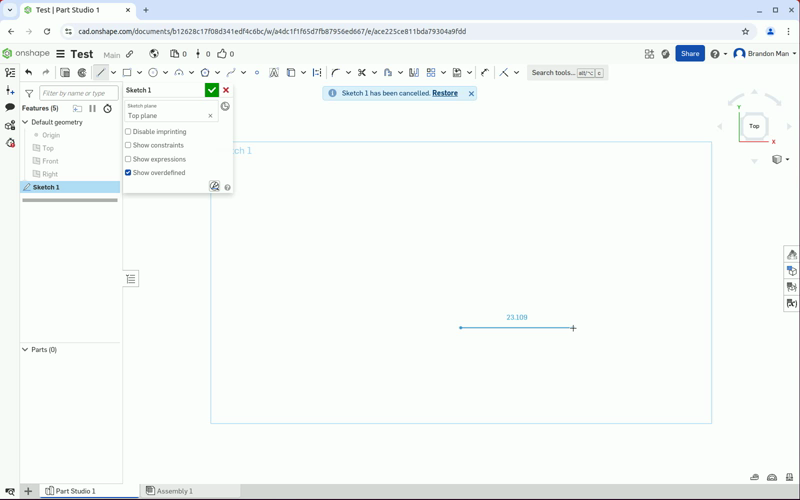
key_up(shift)
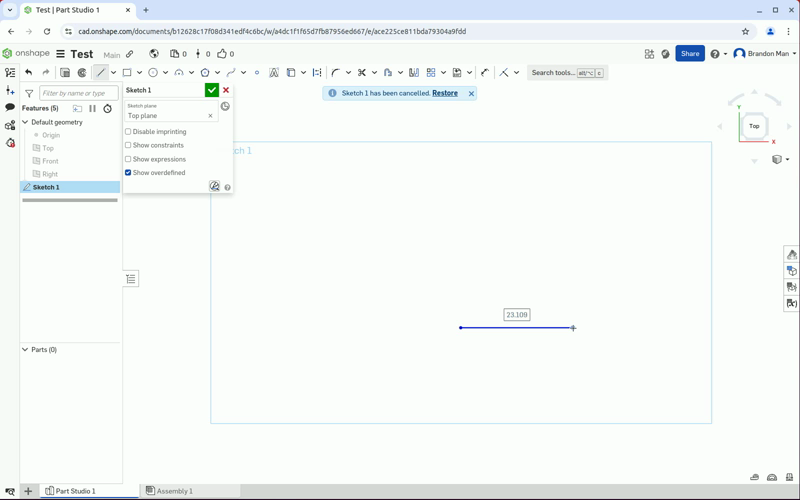
key_down(shift)
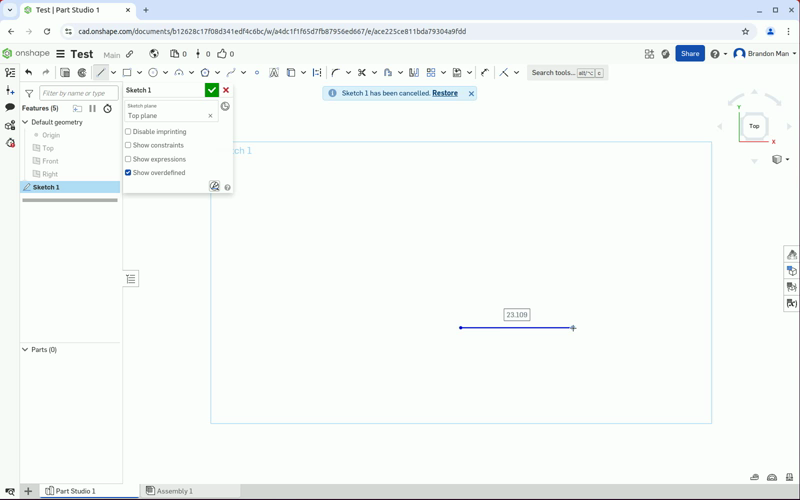
mouse_move(573, 237)
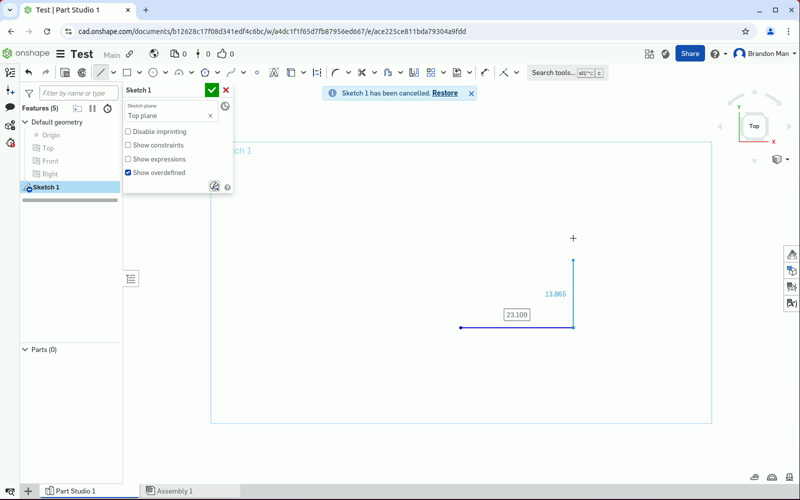
click(573, 237)
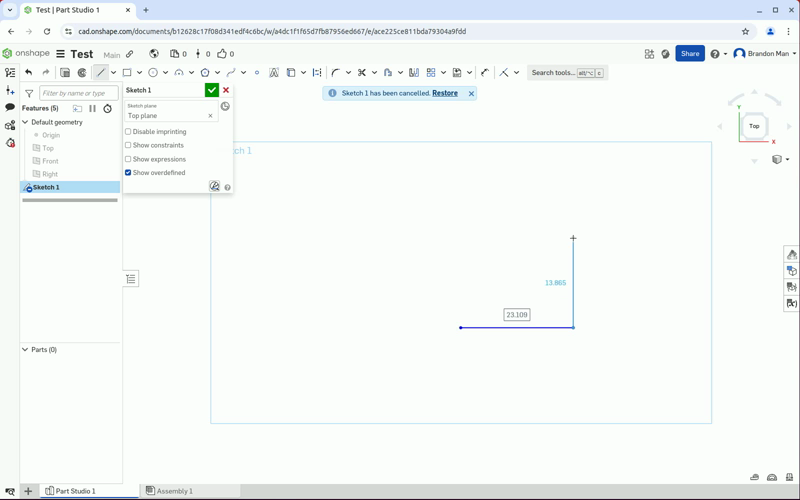
key_up(shift)
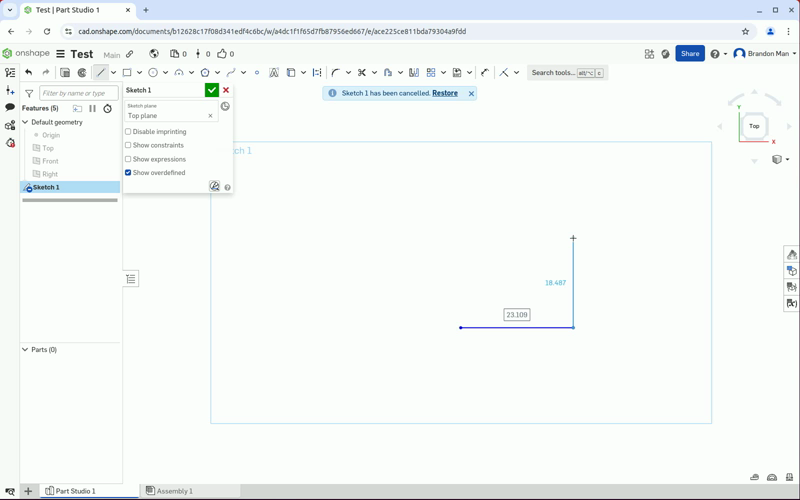
key_down(shift)
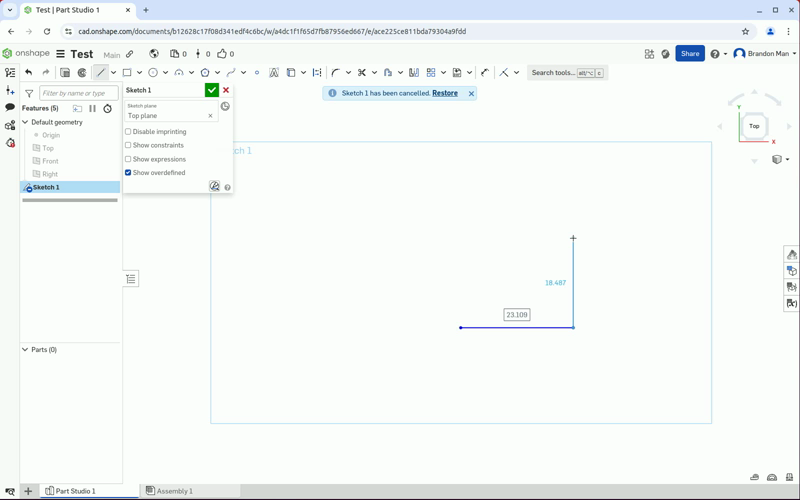
mouse_move(460, 237)
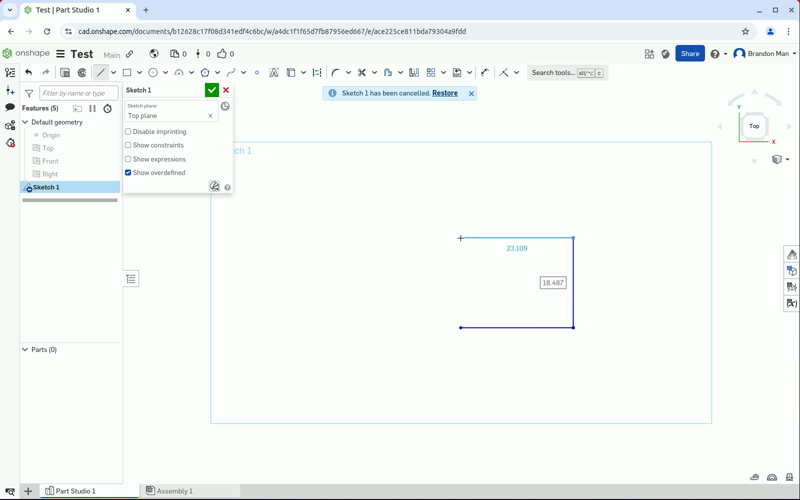
click(460, 237)
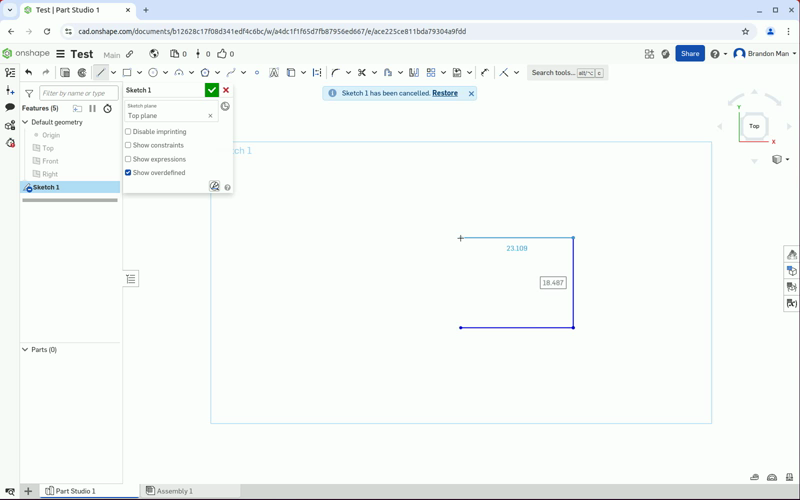
key_up(shift)
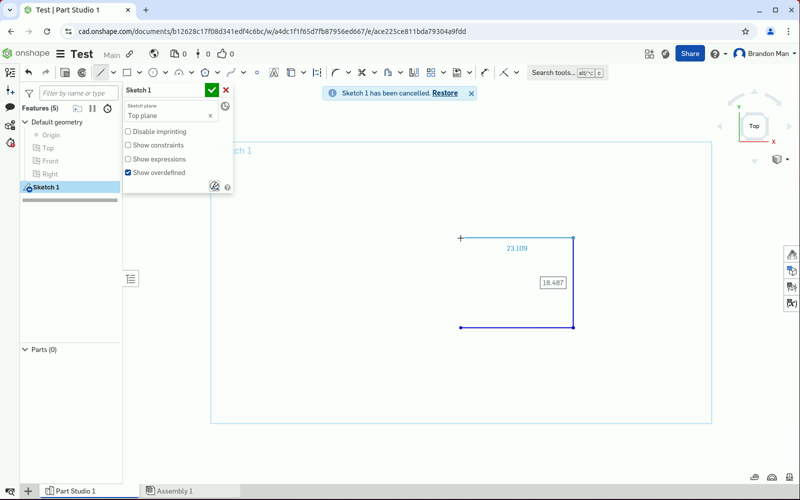
key_down(shift)
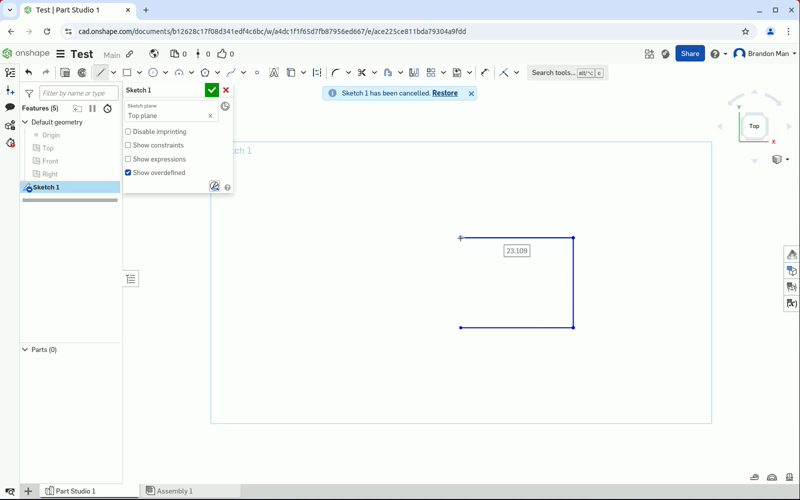
mouse_move(460, 327)
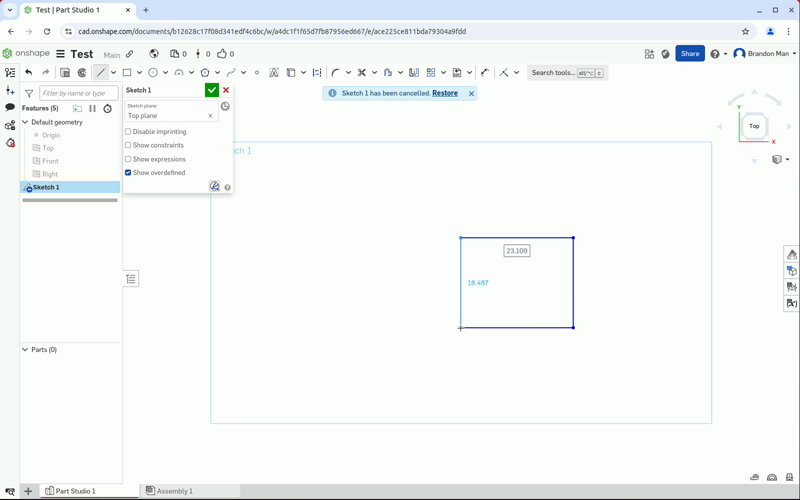
key_up(shift)
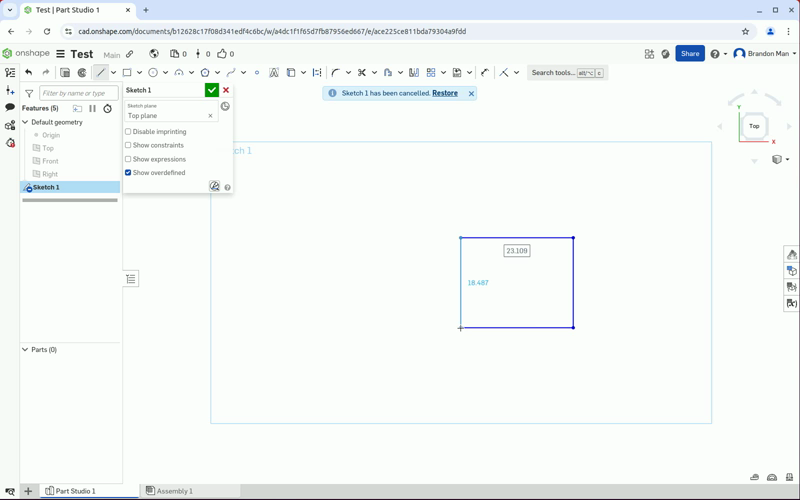
click(460, 327)
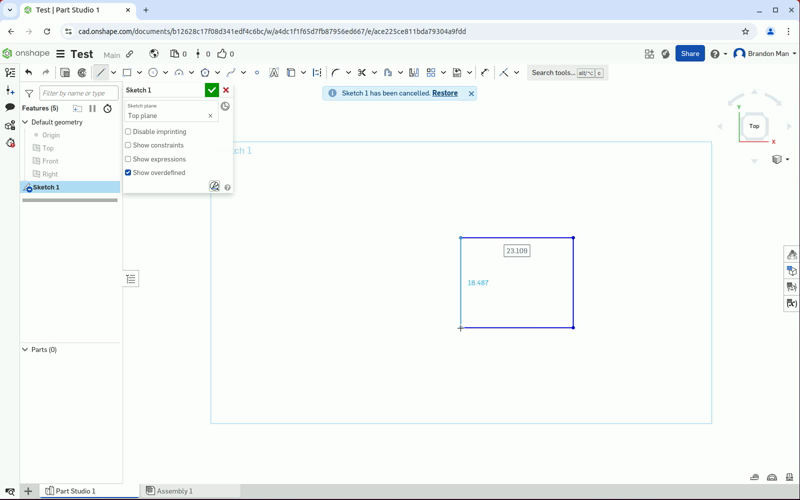
key(esc)
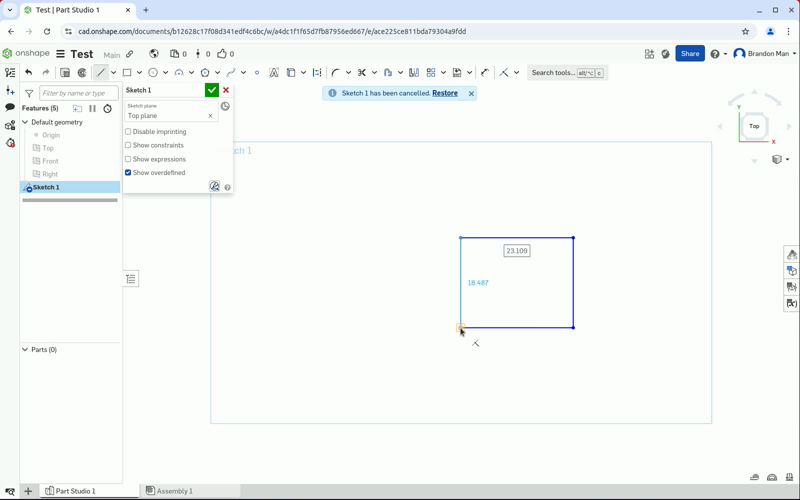
key(c)
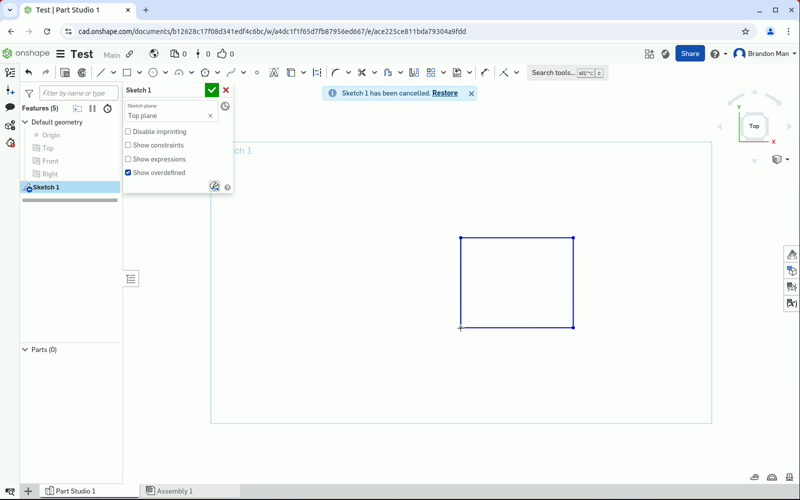
key_down(shift)
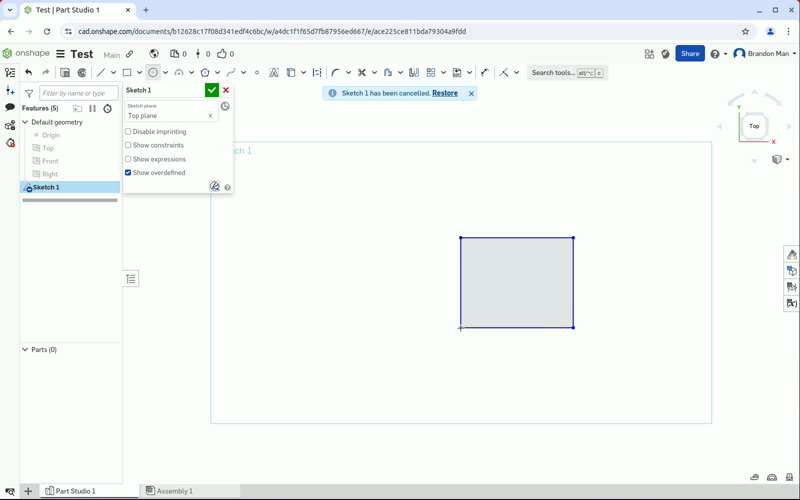
mouse_move(535, 282)
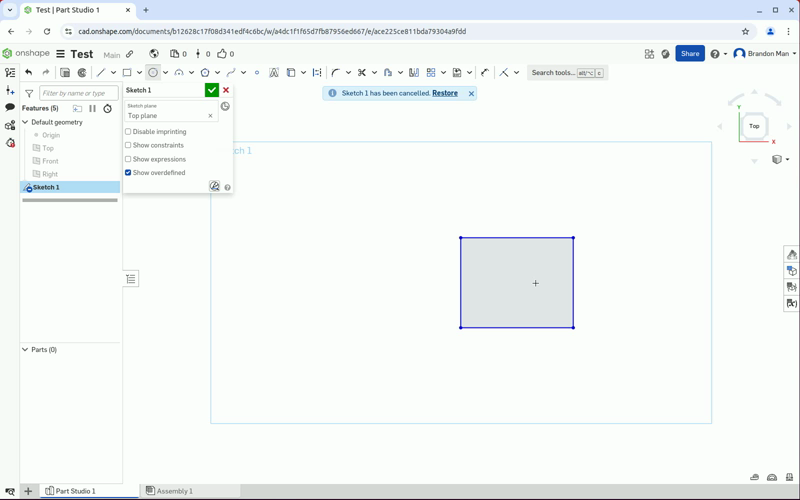
click(535, 282)
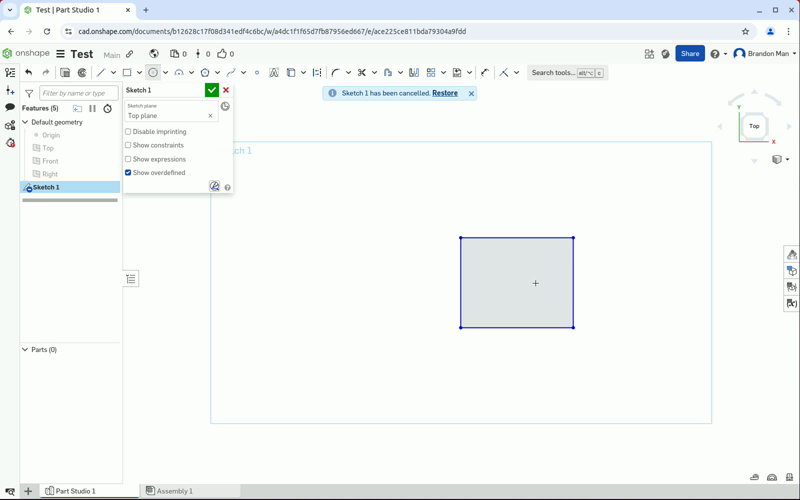
key_up(shift)
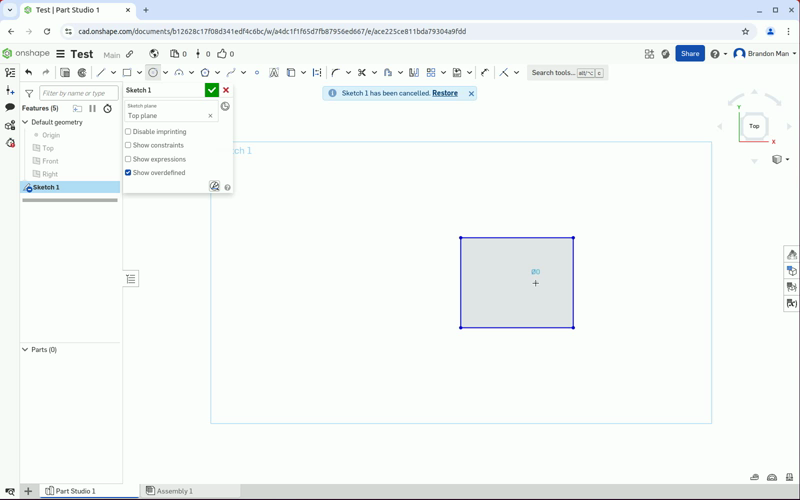
mouse_move(554, 282)
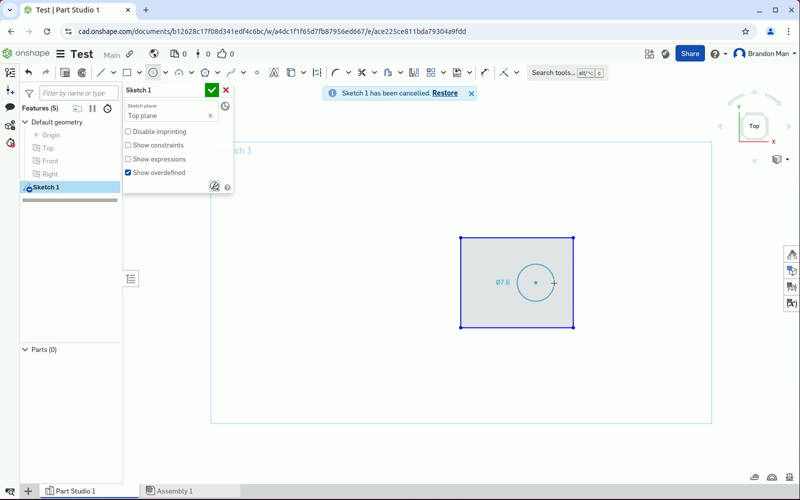
click(554, 282)
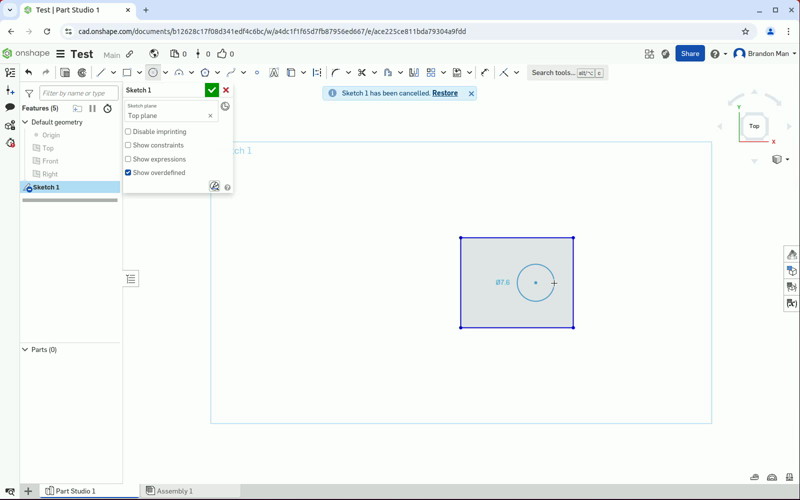
key(esc)
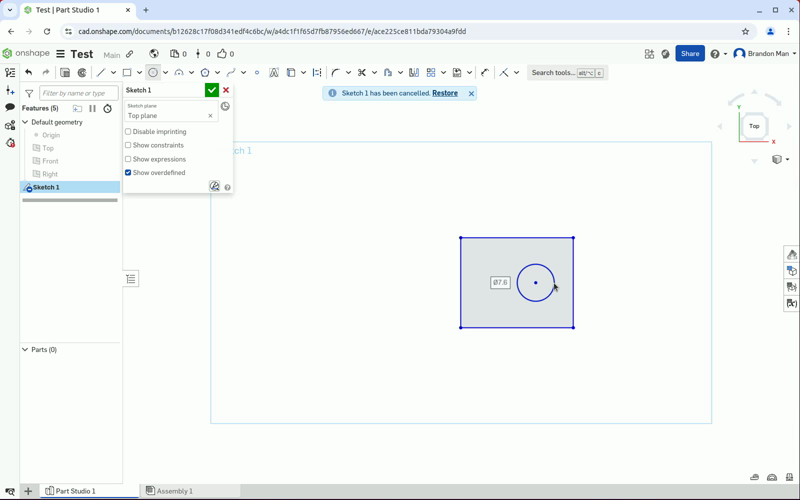
mouse_move(489, 272)
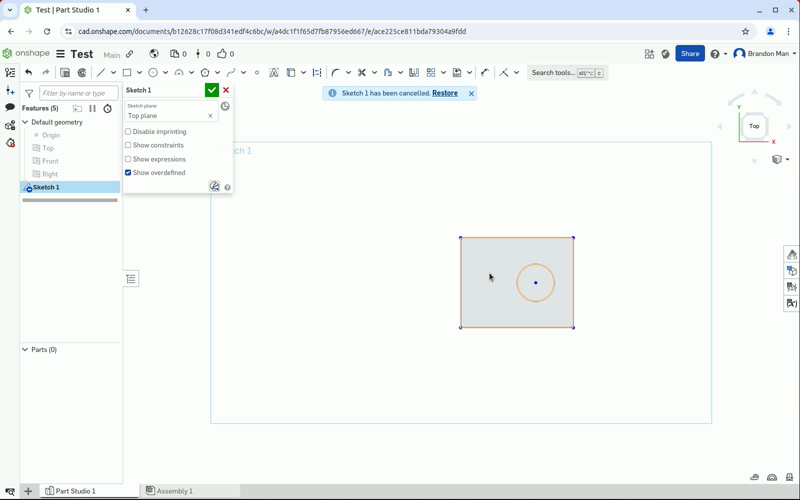
click(489, 272)
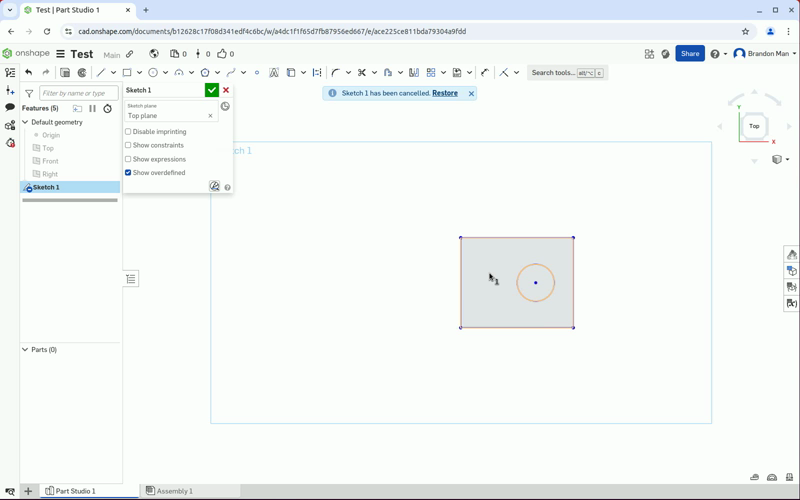
mouse_move(73, 352)
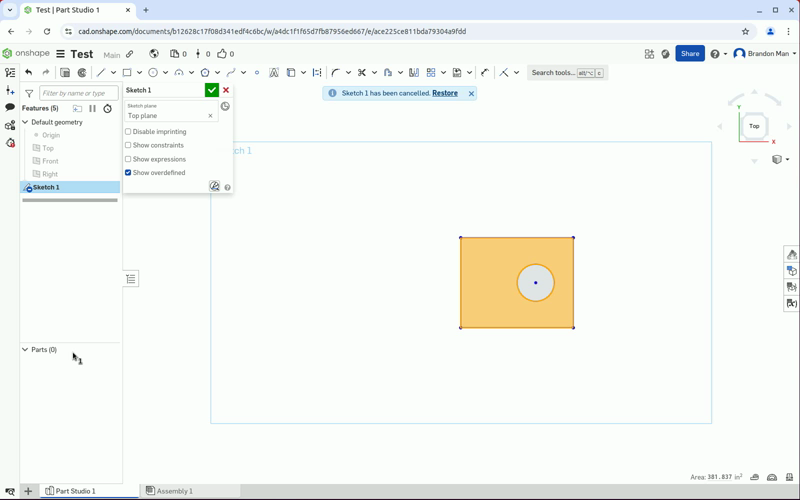
key(shift+y)
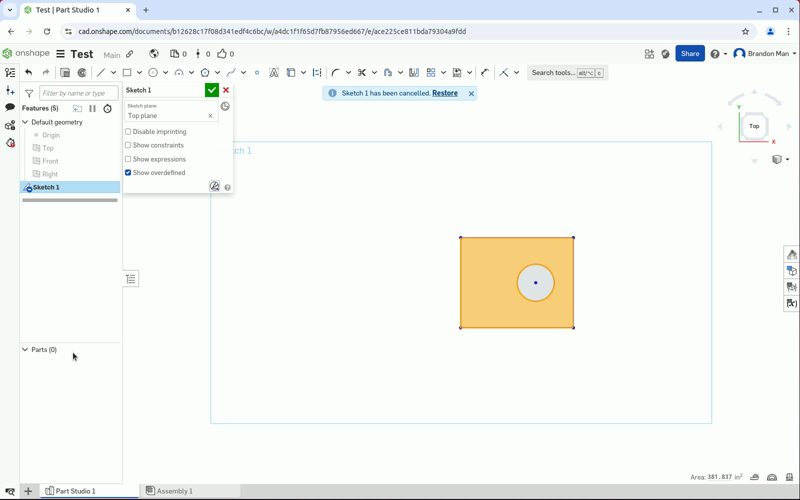
key(shift+e)
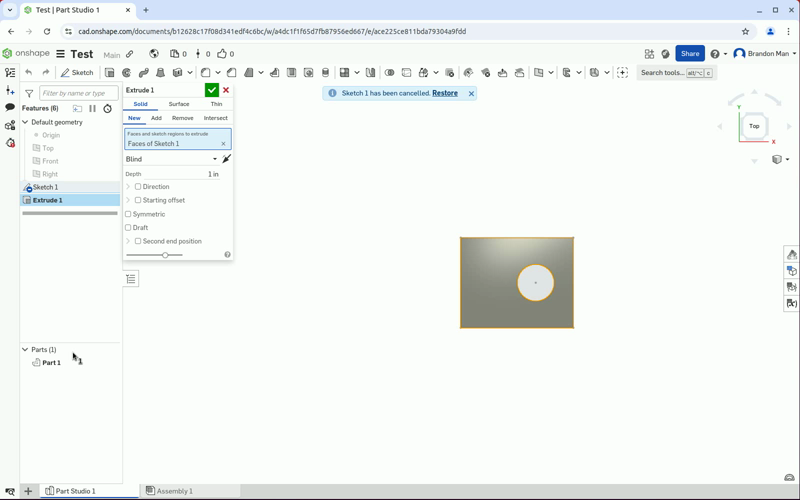
mouse_move(143, 106)
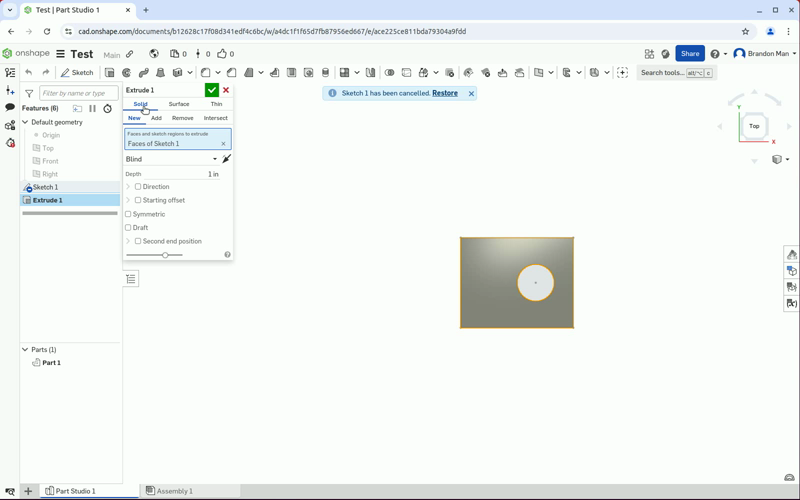
click(143, 106)
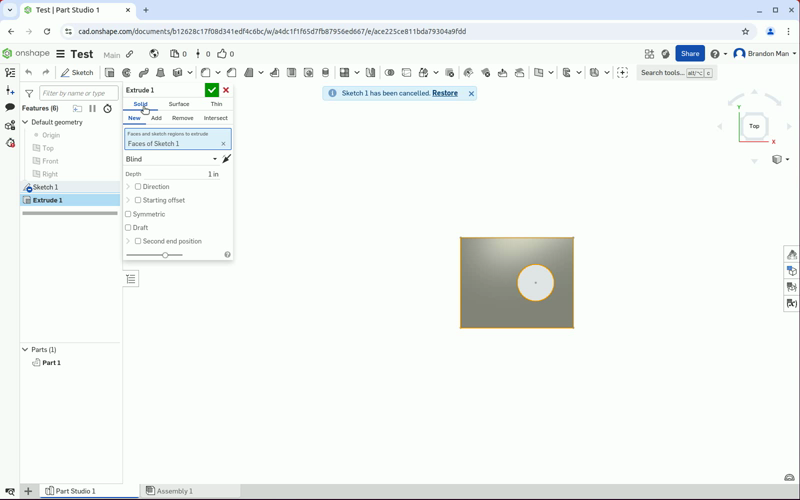
mouse_move(137, 120)
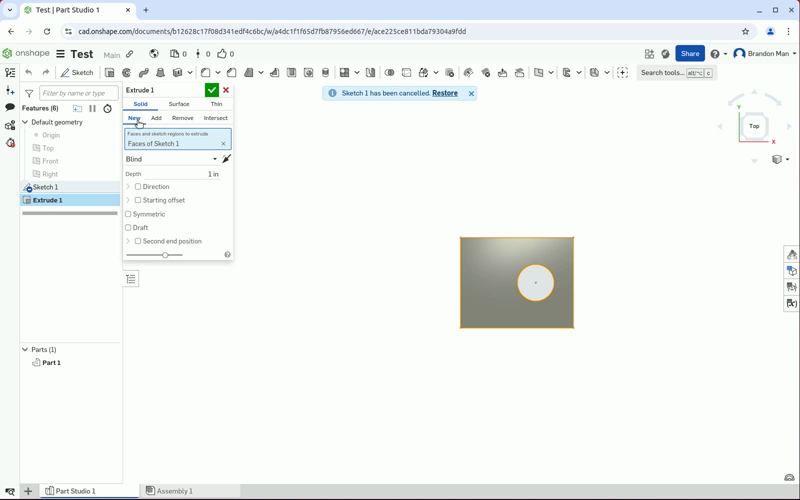
click(137, 120)
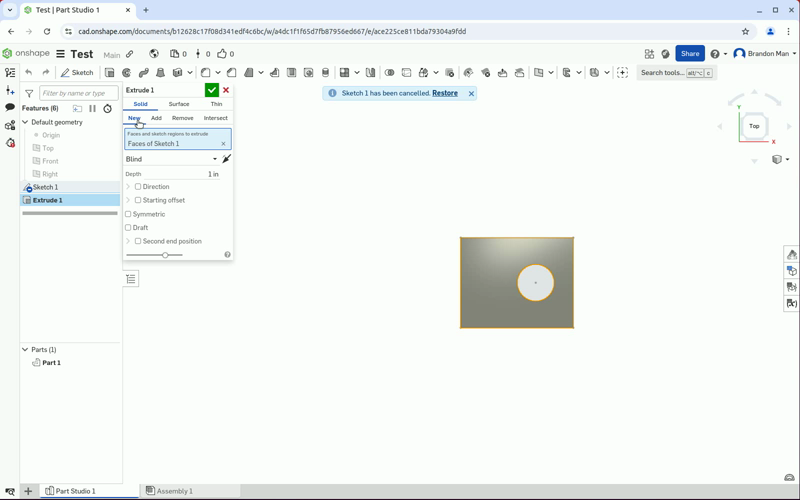
key(tab, 4)
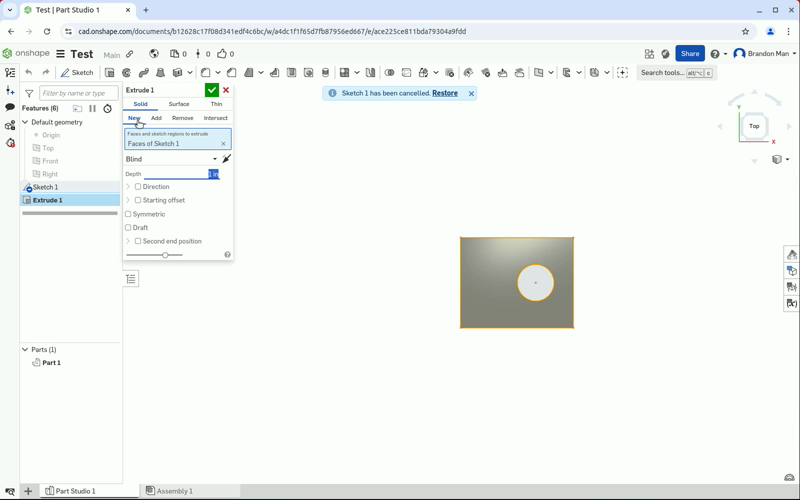
text(7.703)
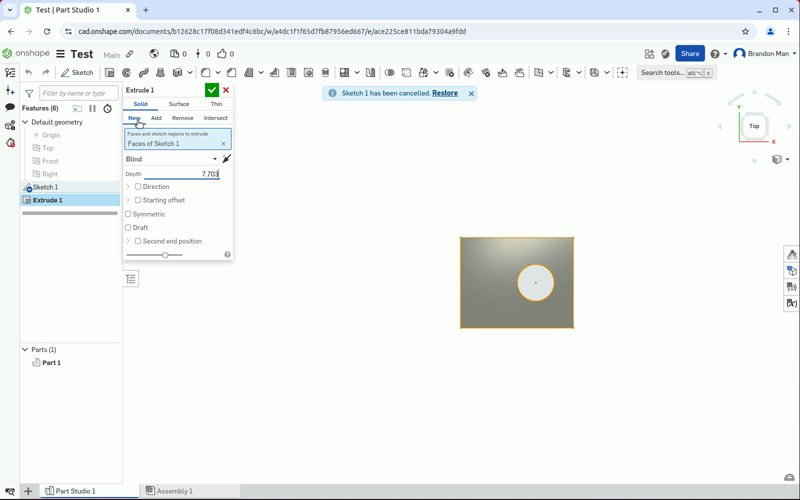
key(enter)
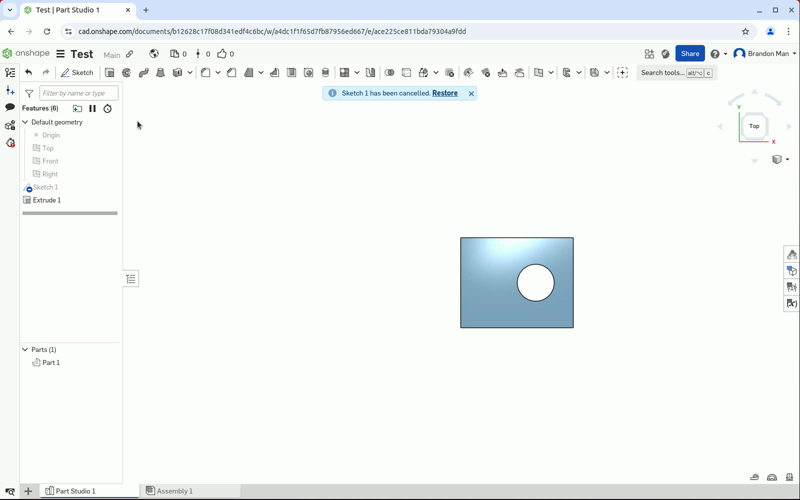
key(shift+h)
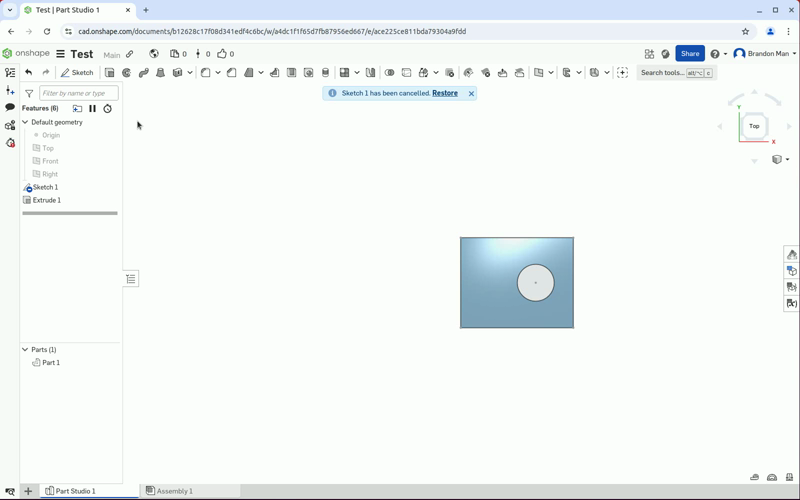
key(shift+h)
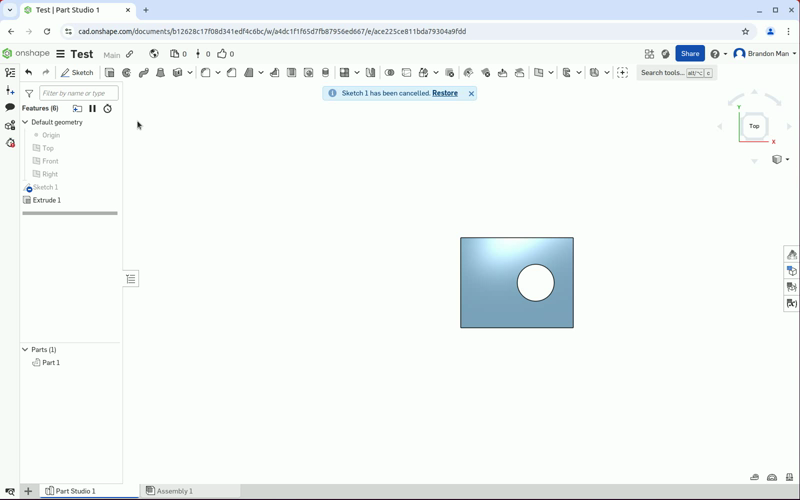
mouse_move(73, 189)
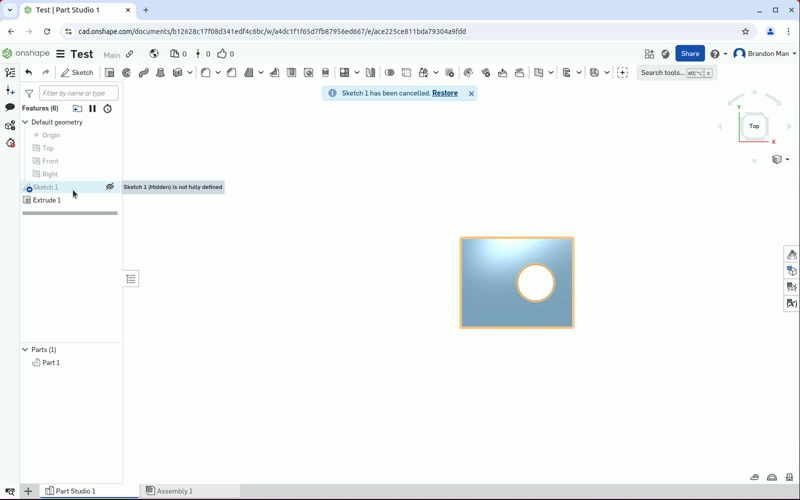
click(73, 189)
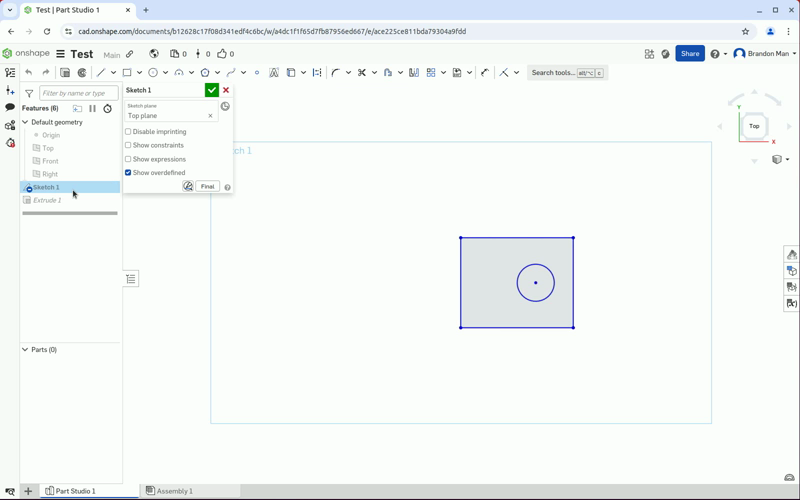
mouse_move(229, 92)
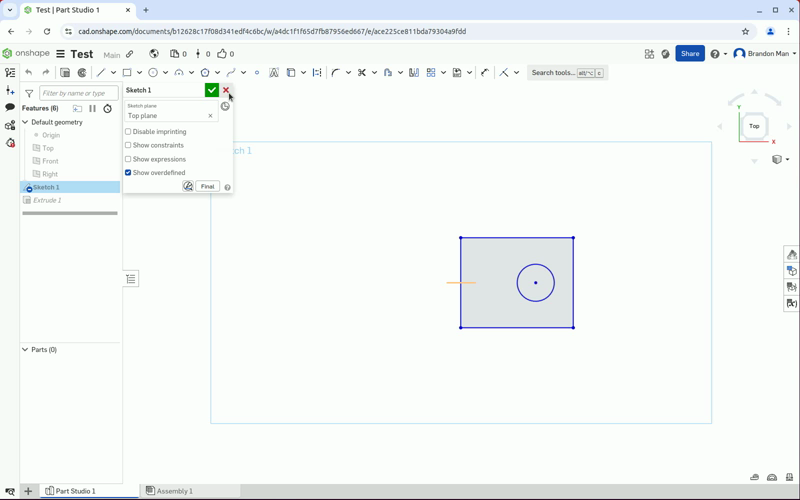
click(229, 92)
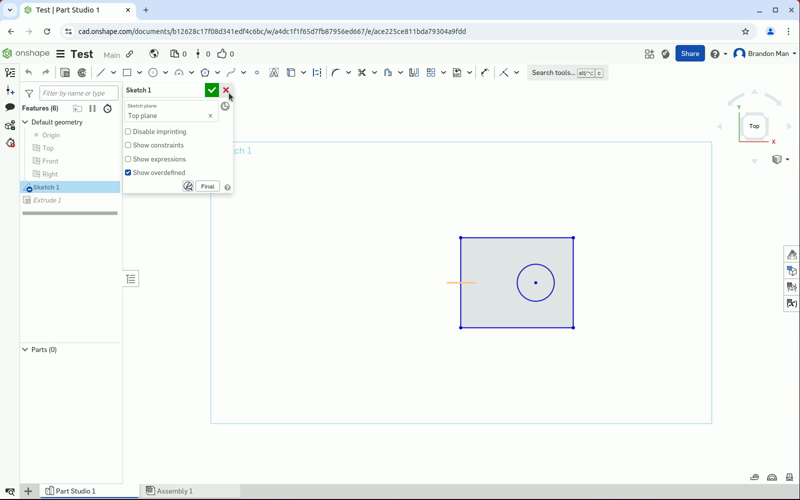
key(shift+s)
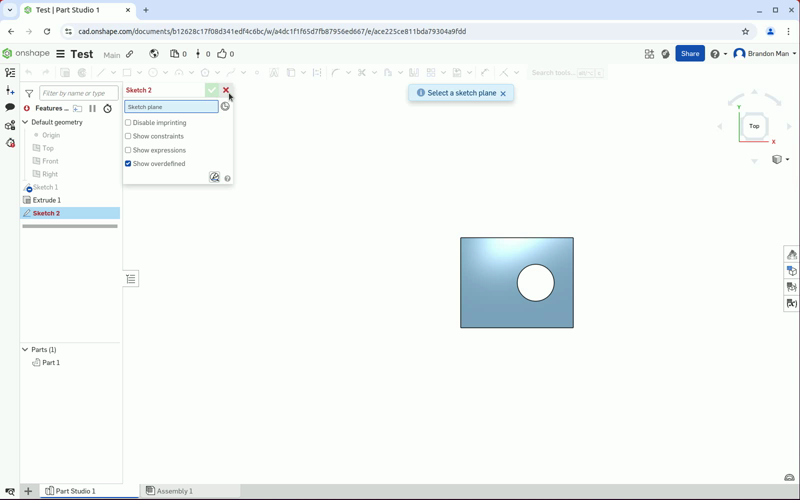
mouse_move(73, 150)
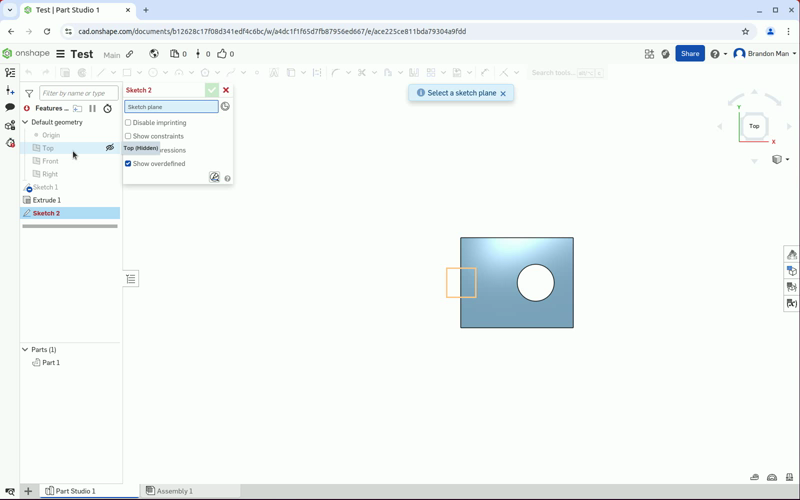
click(73, 150)
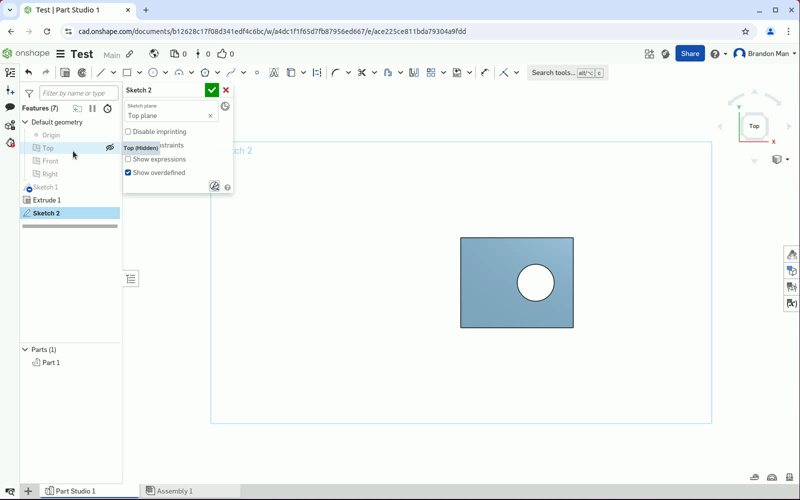
mouse_move(73, 352)
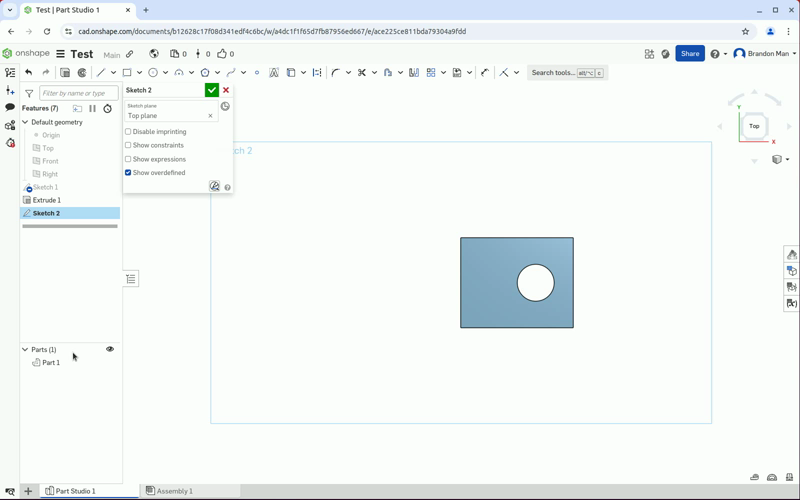
key(y)
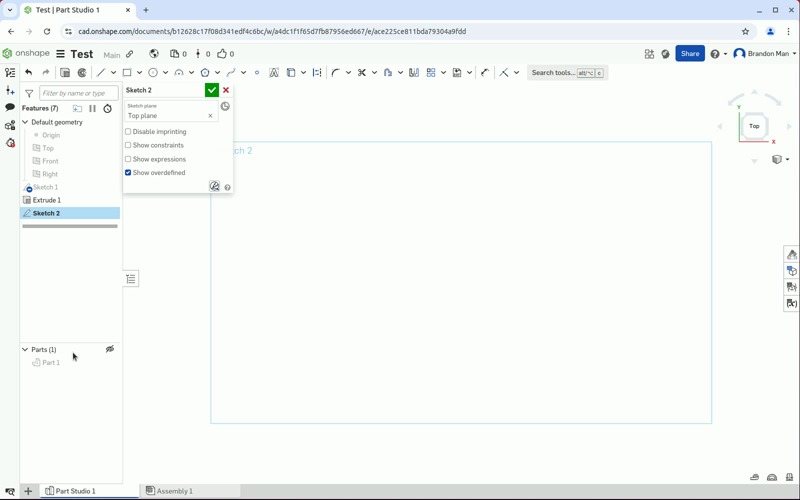
key(l)
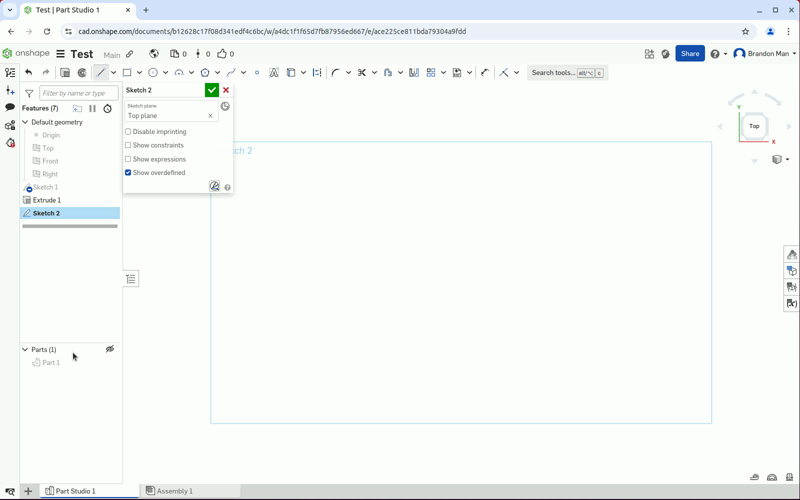
key_down(shift)
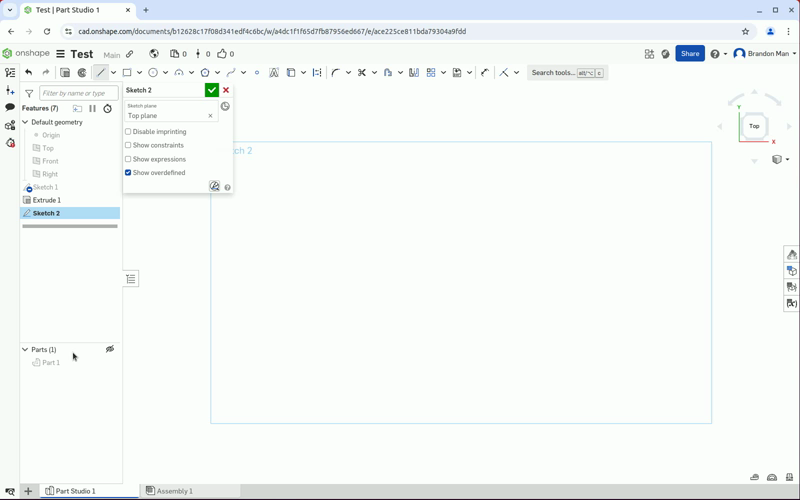
mouse_move(348, 327)
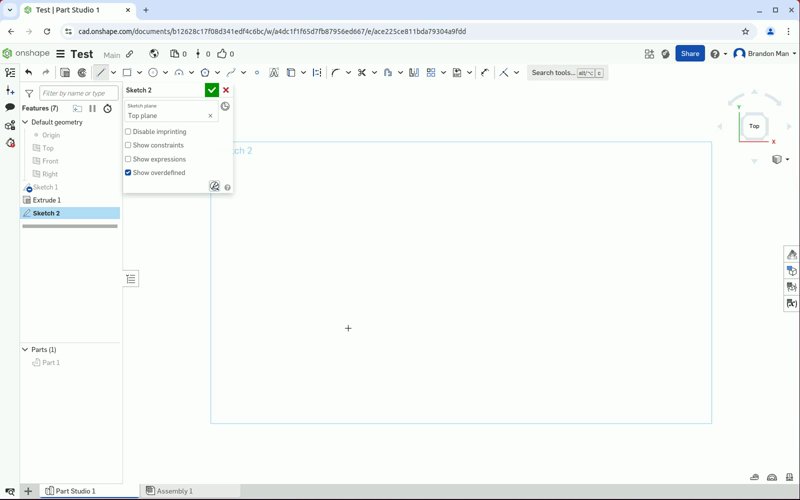
click(348, 327)
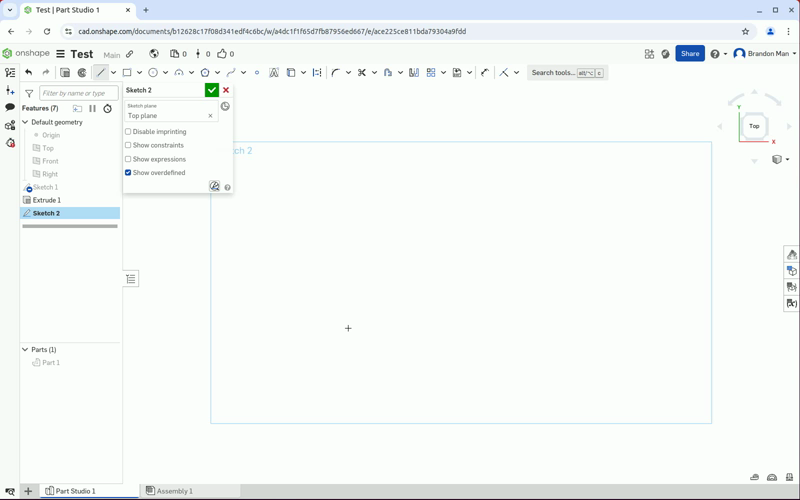
key_up(shift)
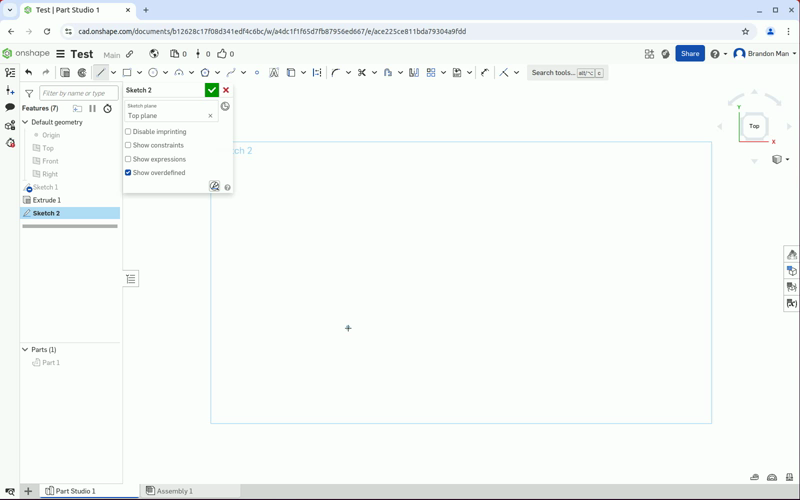
key_down(shift)
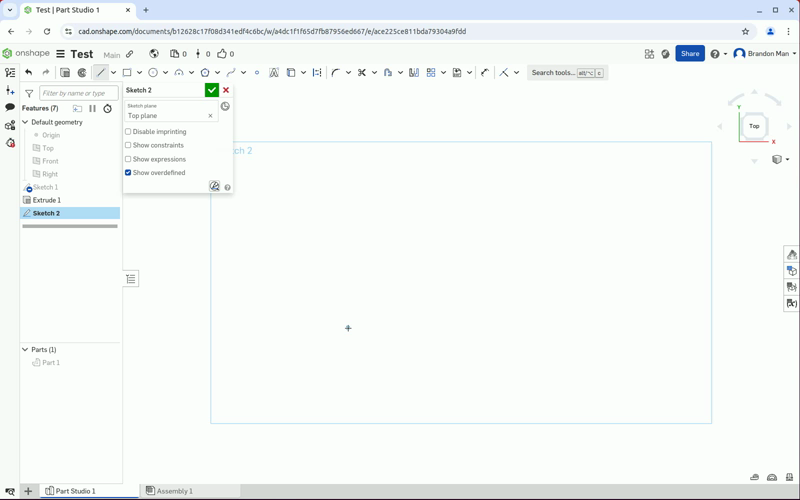
mouse_move(460, 327)
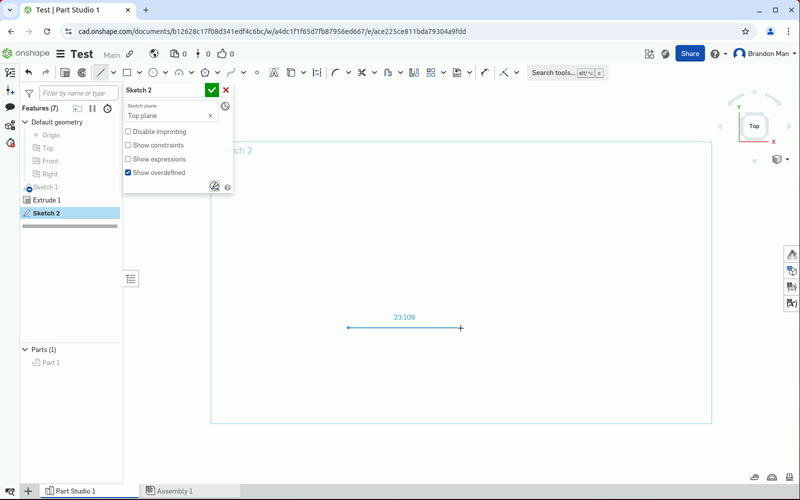
click(460, 327)
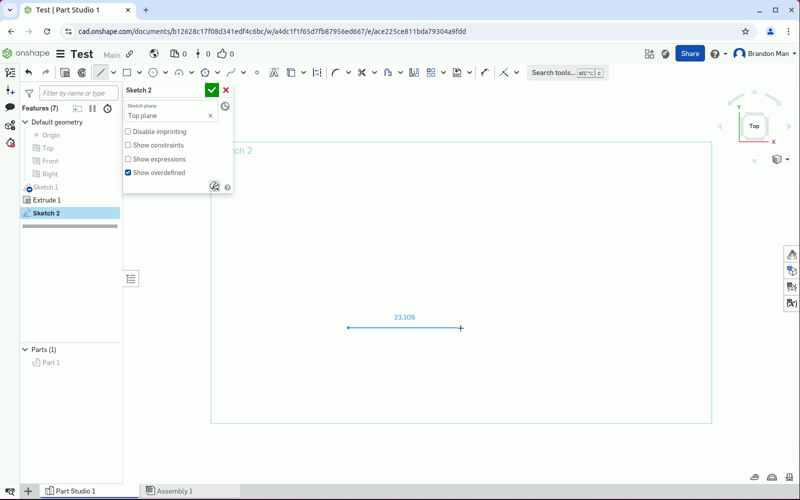
key_up(shift)
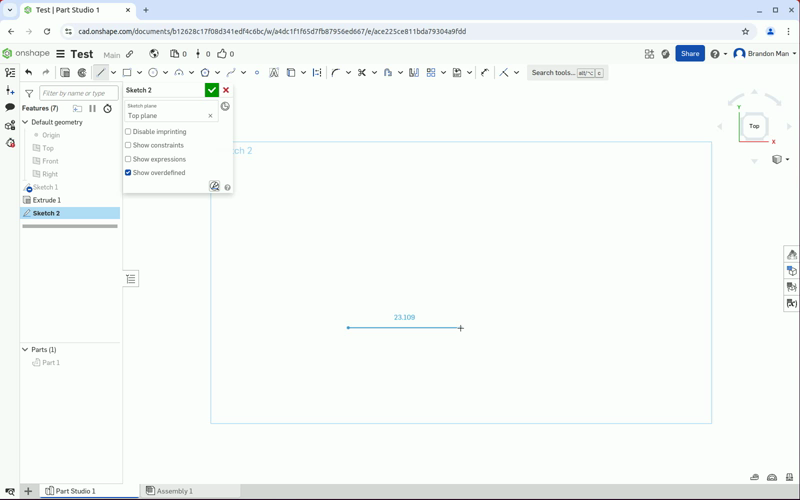
key_down(shift)
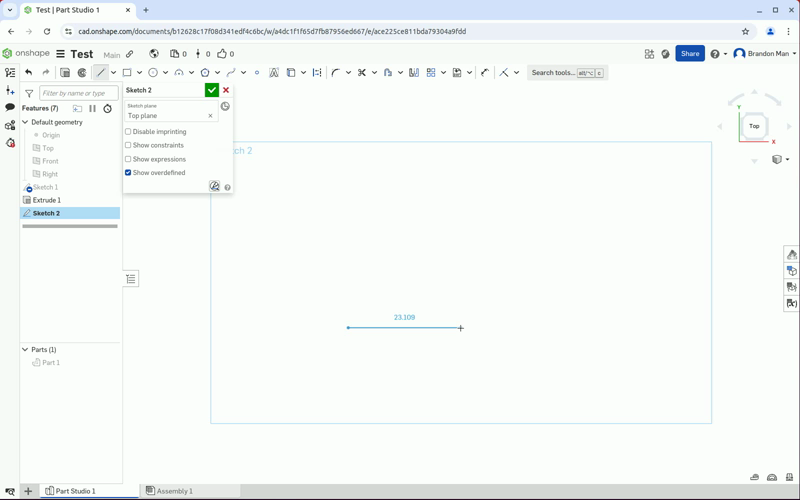
mouse_move(460, 237)
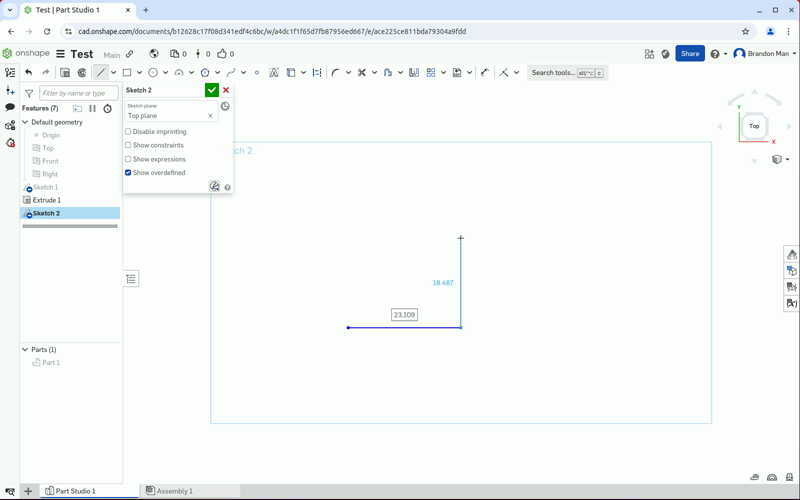
click(460, 237)
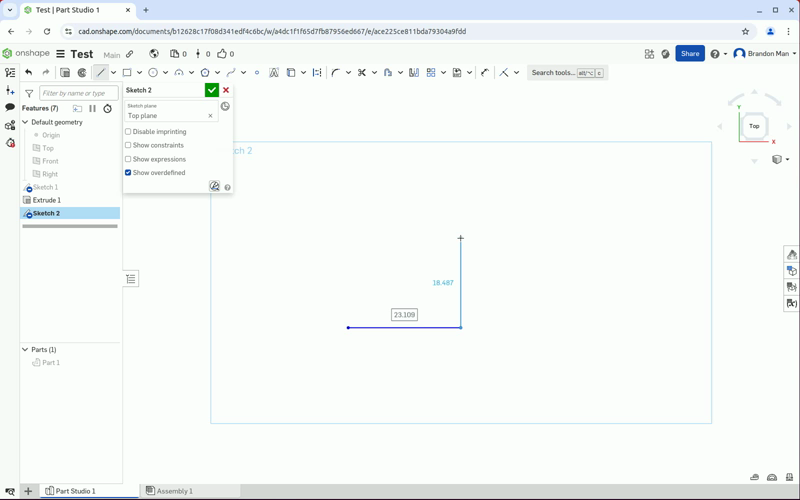
key_up(shift)
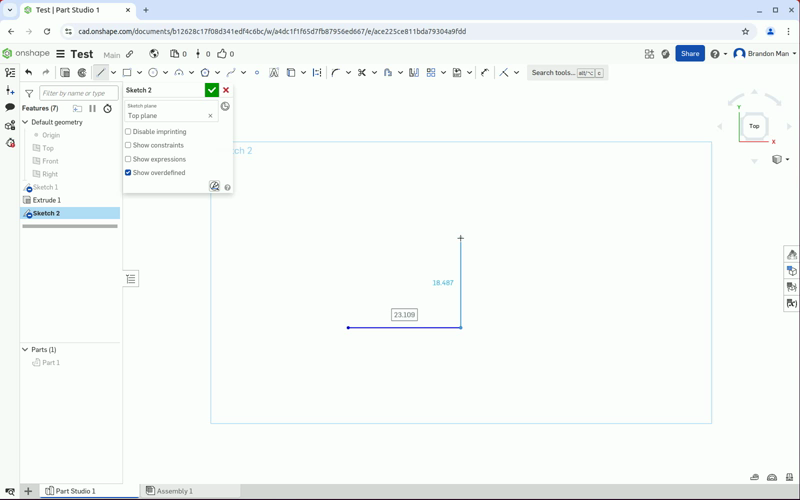
key_down(shift)
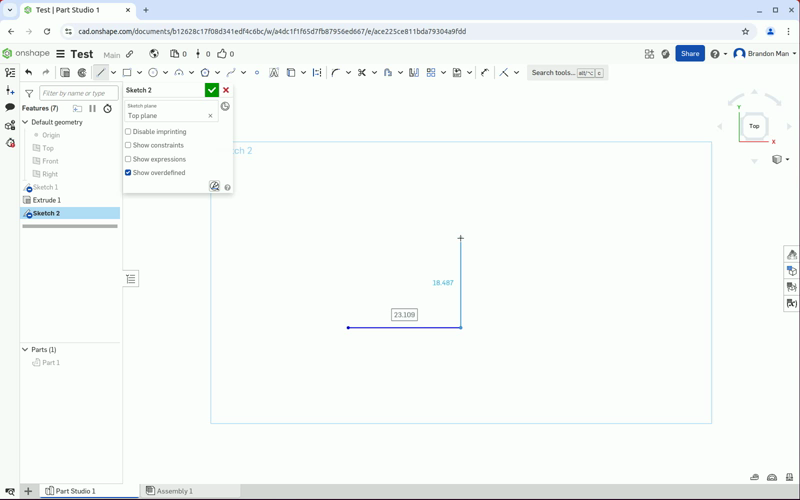
mouse_move(348, 237)
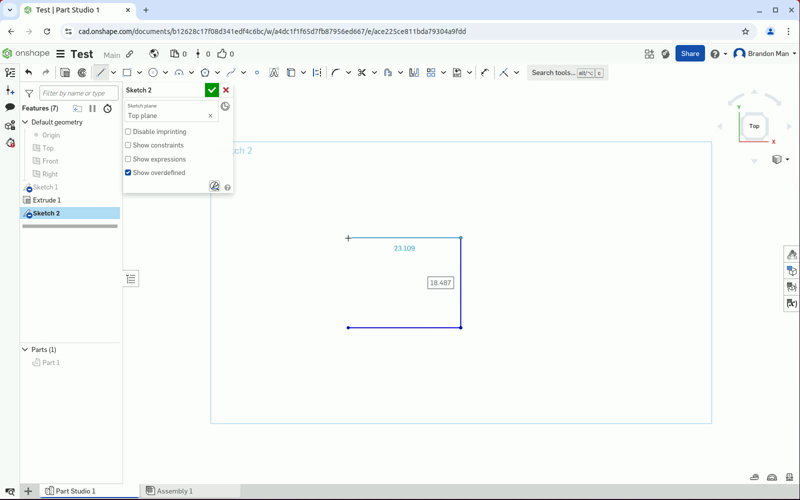
click(348, 237)
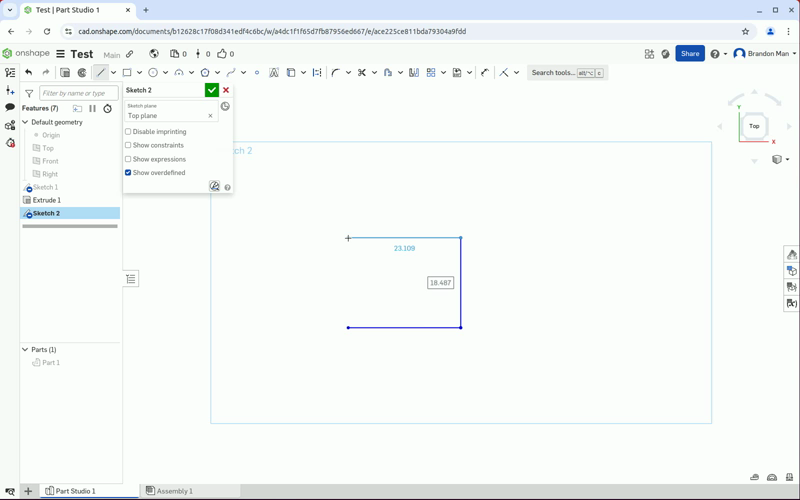
key_up(shift)
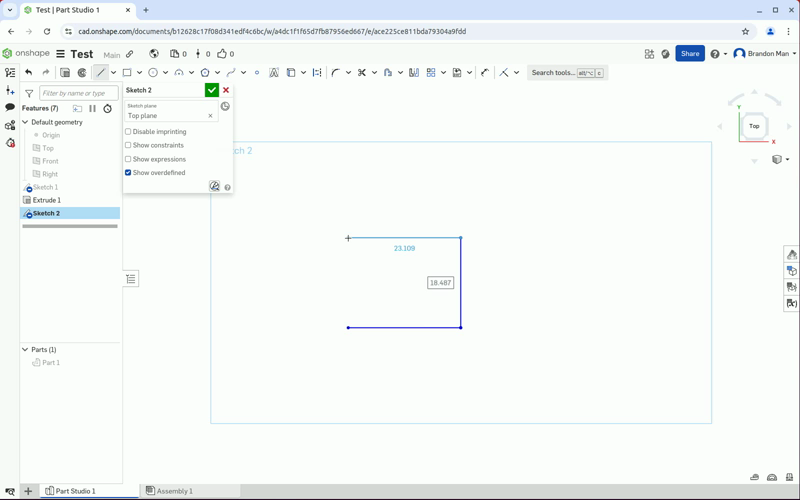
key_down(shift)
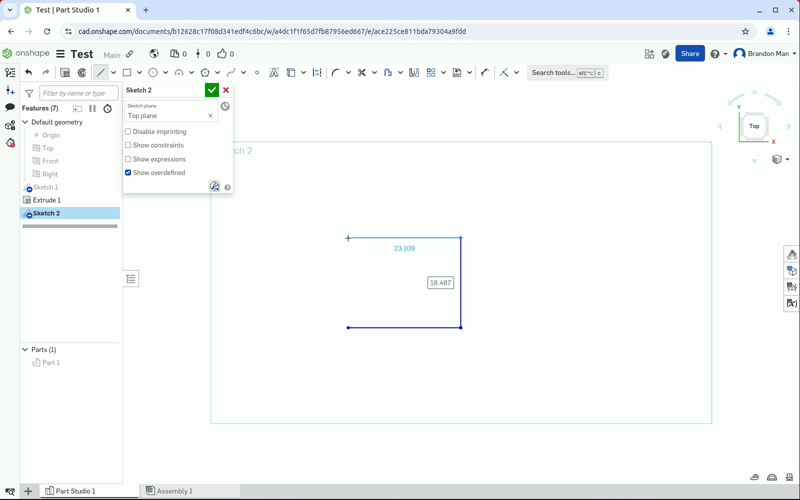
mouse_move(348, 327)
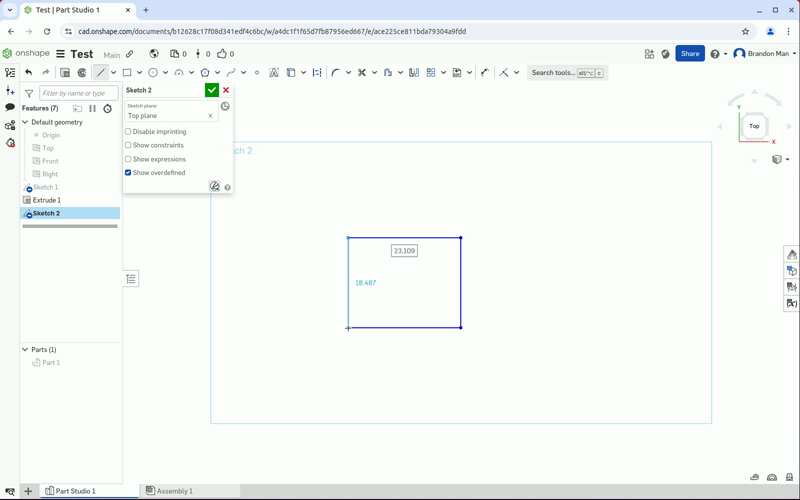
key_up(shift)
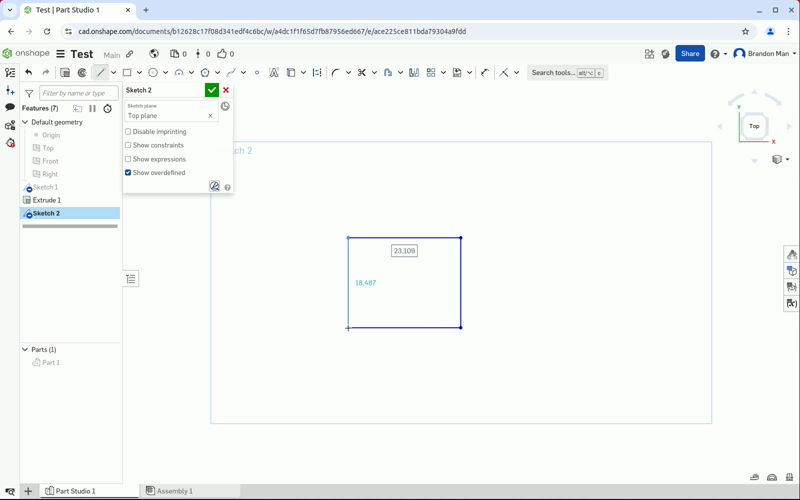
click(348, 327)
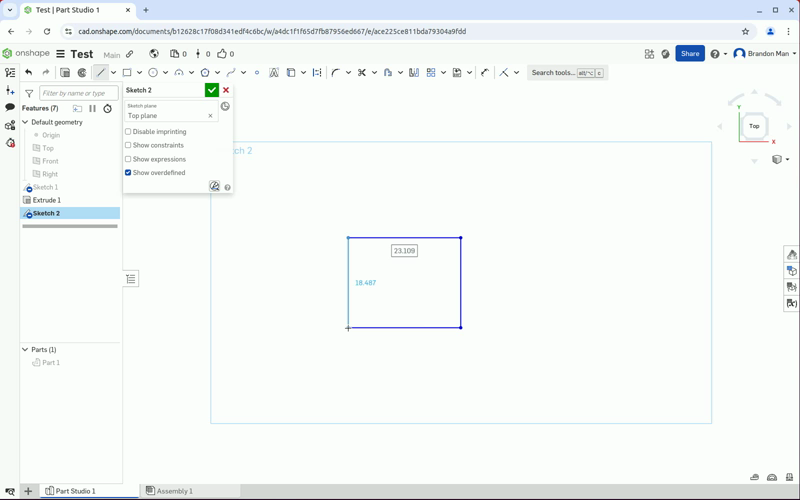
key(esc)
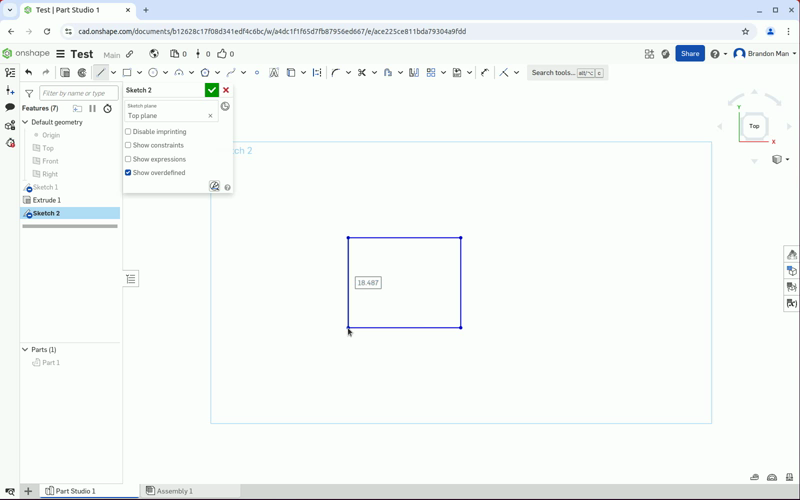
key(c)
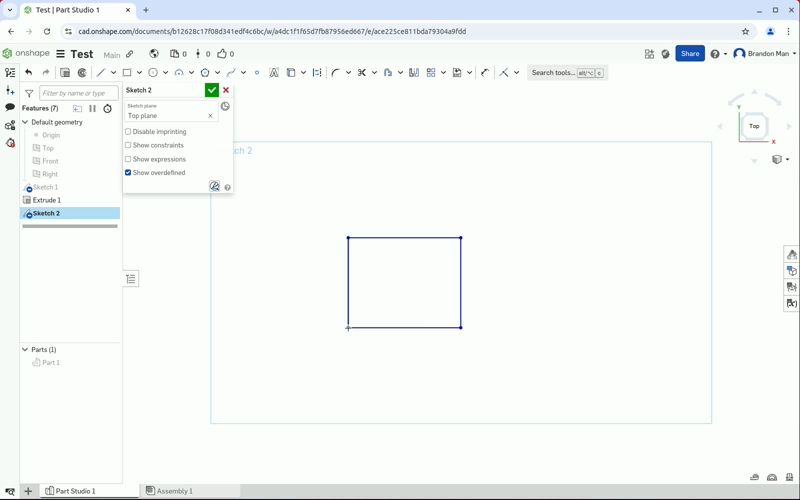
key_down(shift)
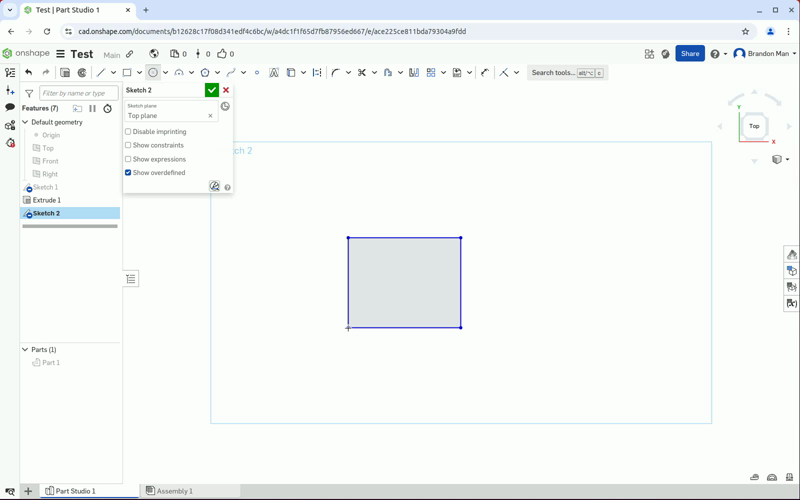
mouse_move(386, 282)
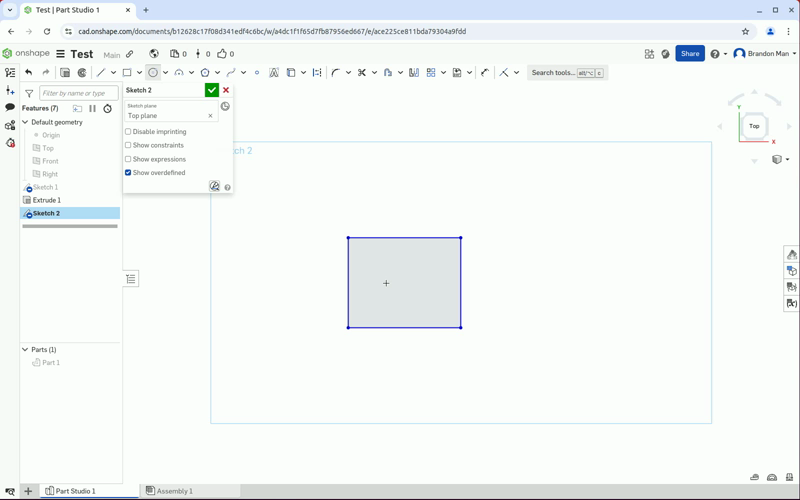
click(386, 282)
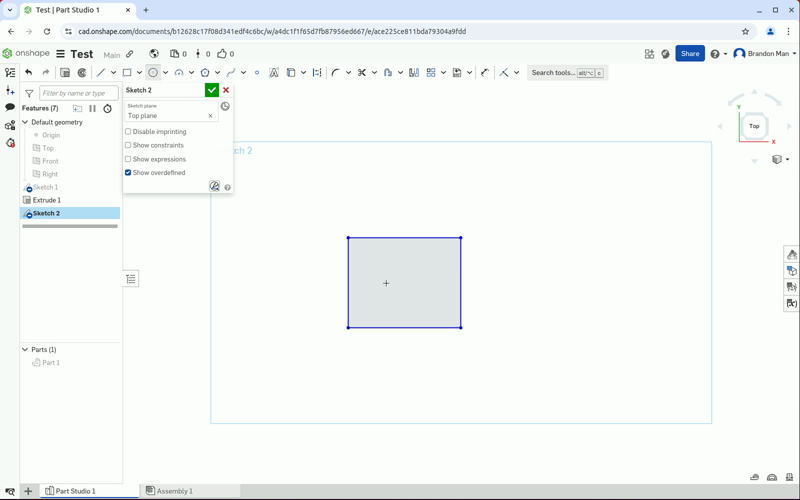
key_up(shift)
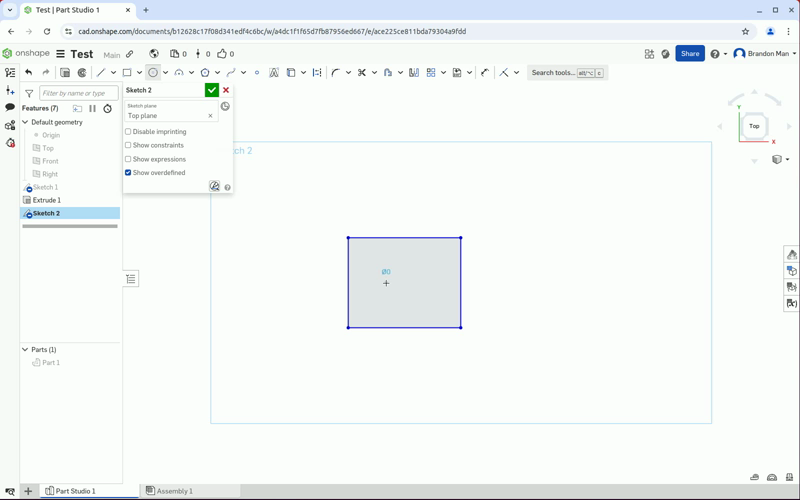
mouse_move(404, 282)
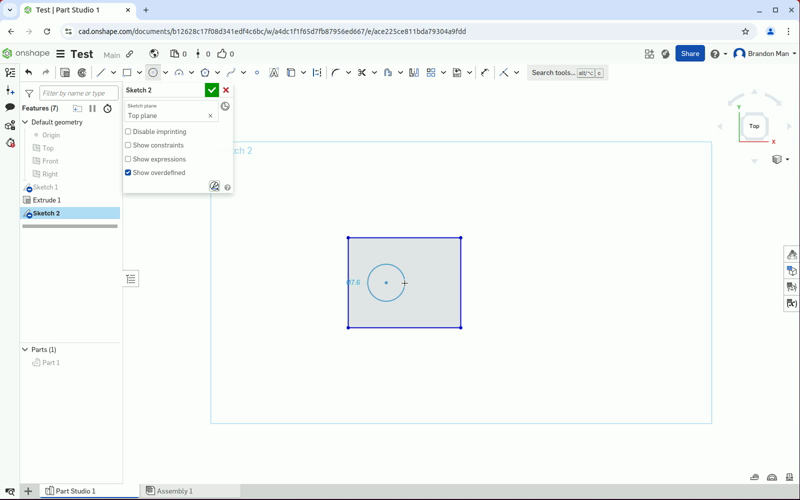
click(404, 282)
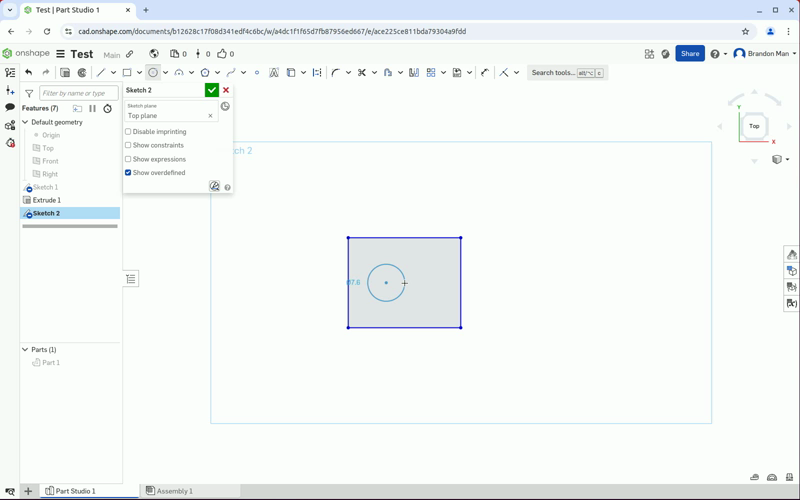
key(esc)
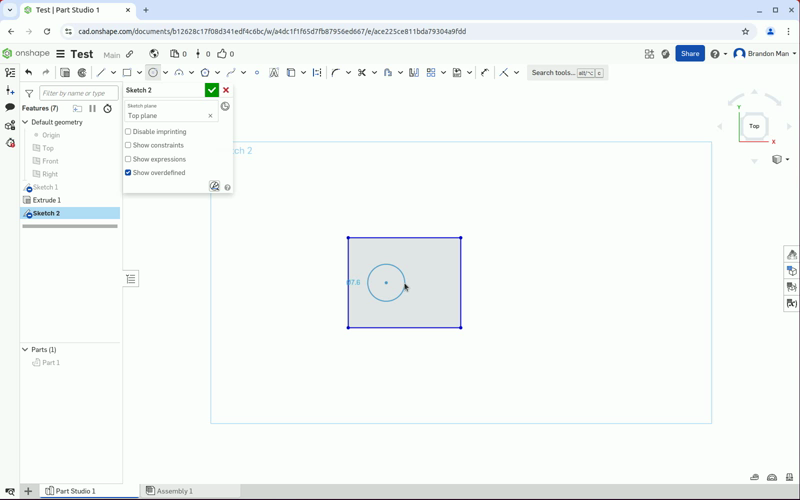
mouse_move(450, 319)
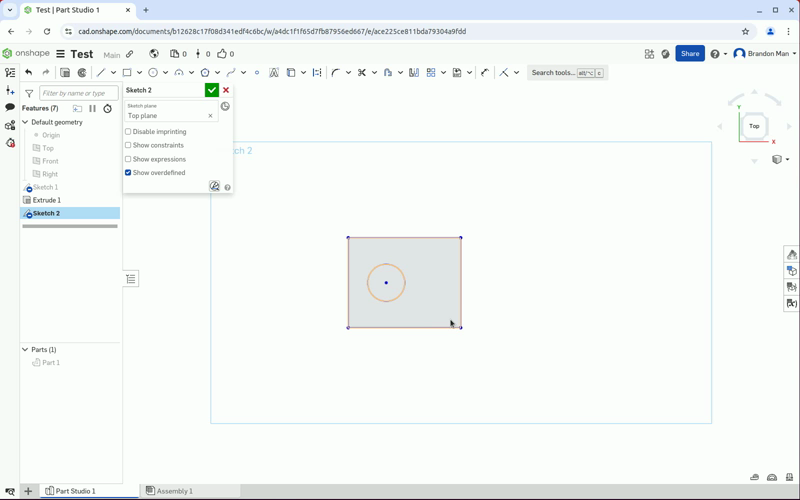
click(450, 319)
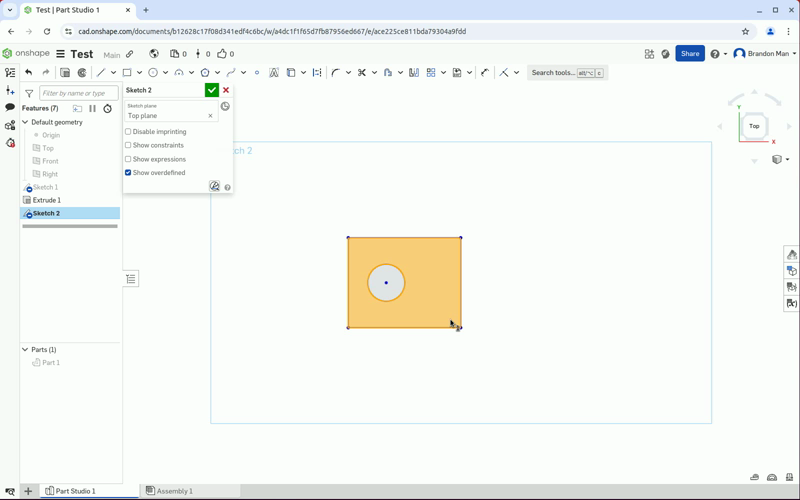
mouse_move(73, 352)
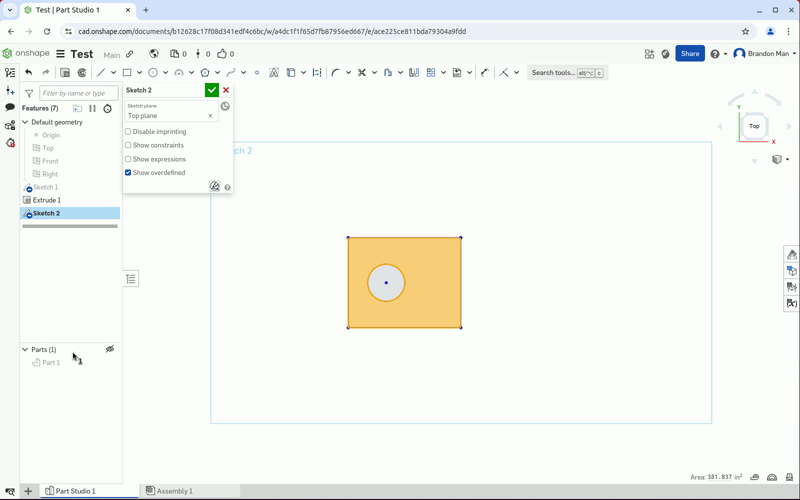
key(shift+y)
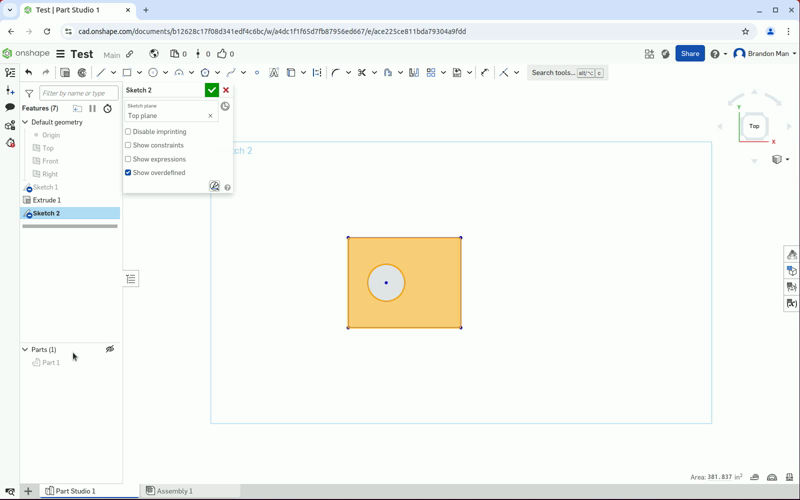
key(shift+e)
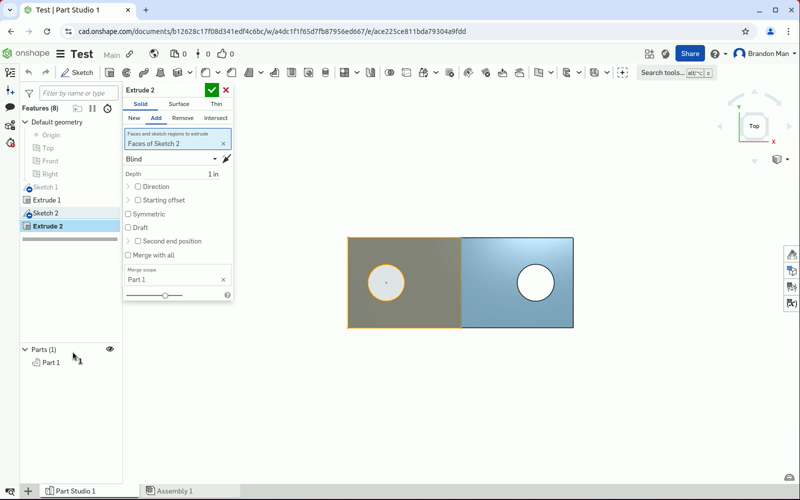
mouse_move(143, 106)
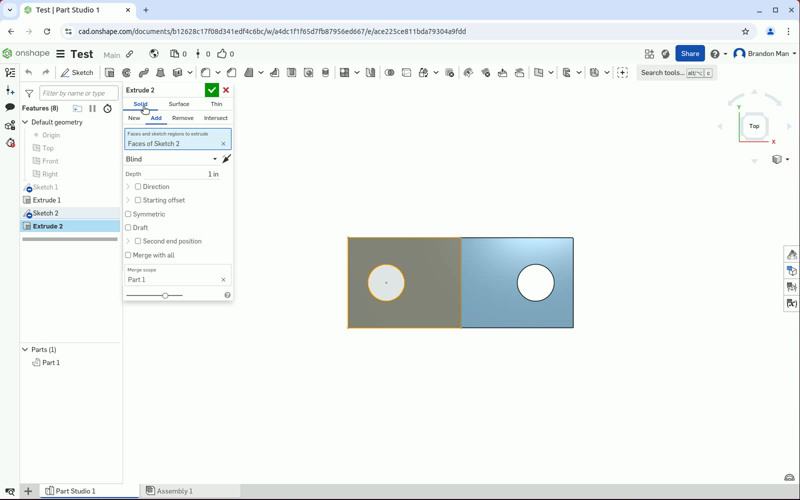
click(143, 106)
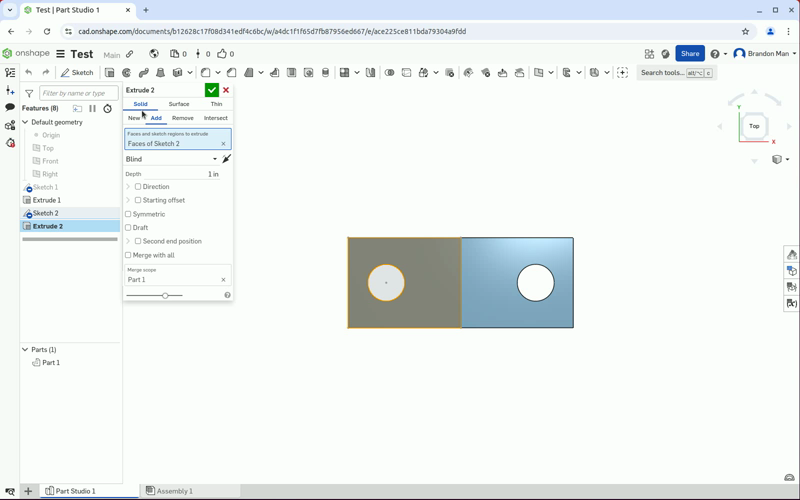
mouse_move(137, 120)
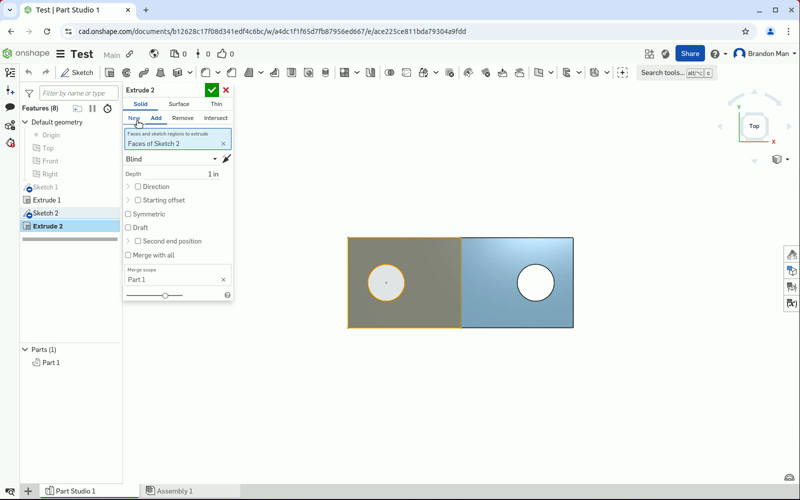
click(137, 120)
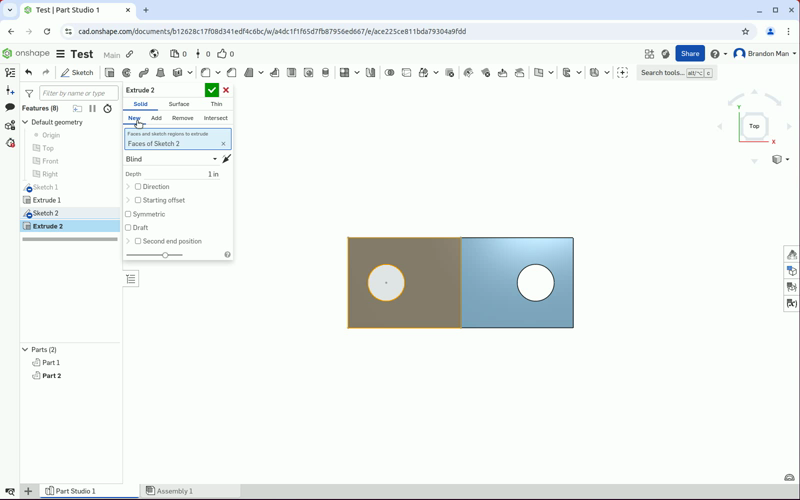
key(tab, 4)
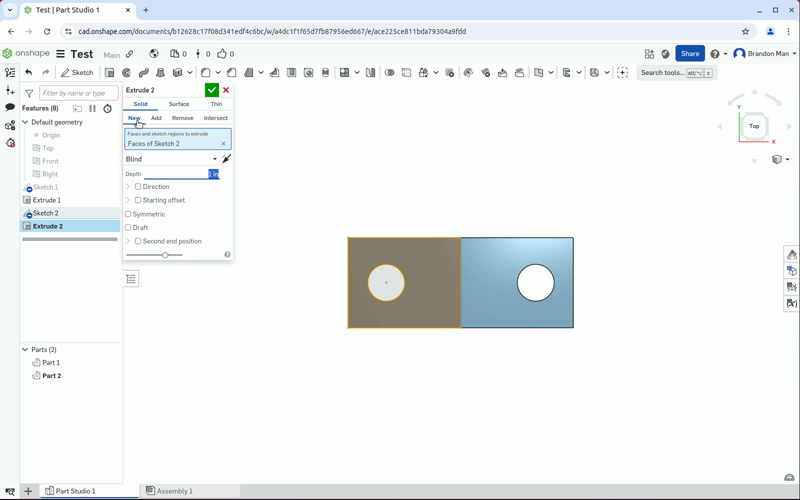
text(7.703)
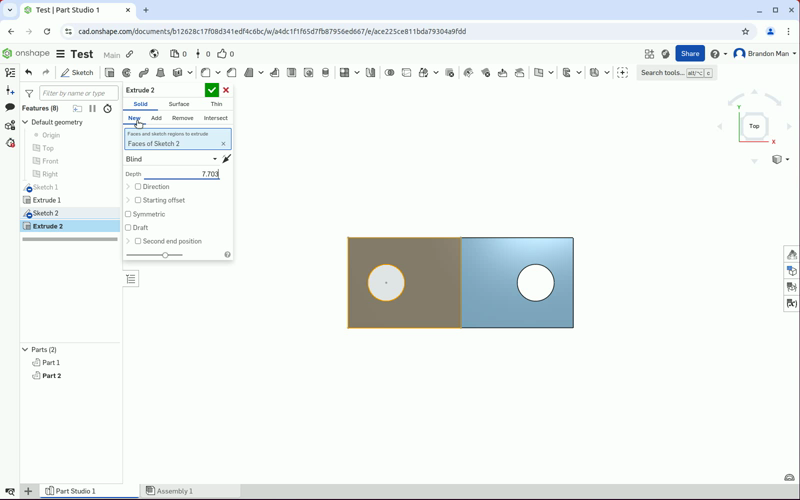
key(enter)
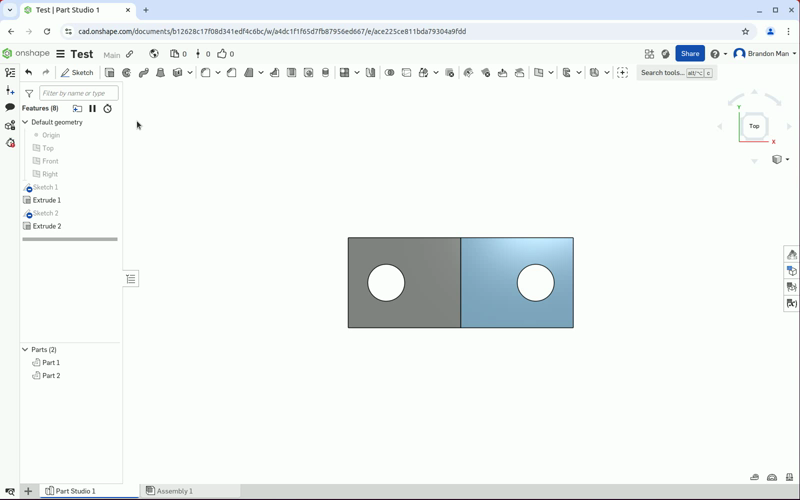
key(shift+h)
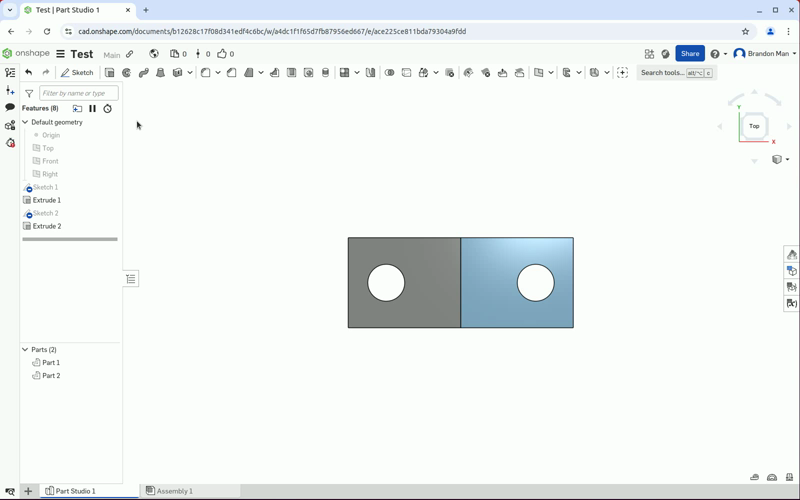
key(shift+h)
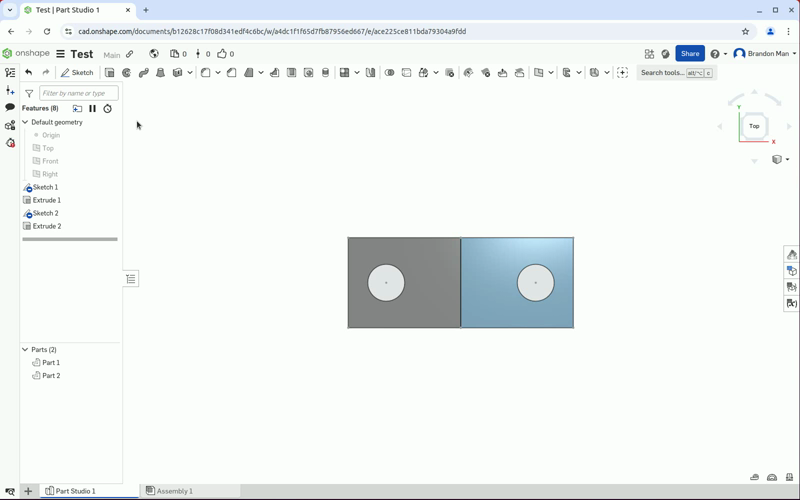
key(shift+7)
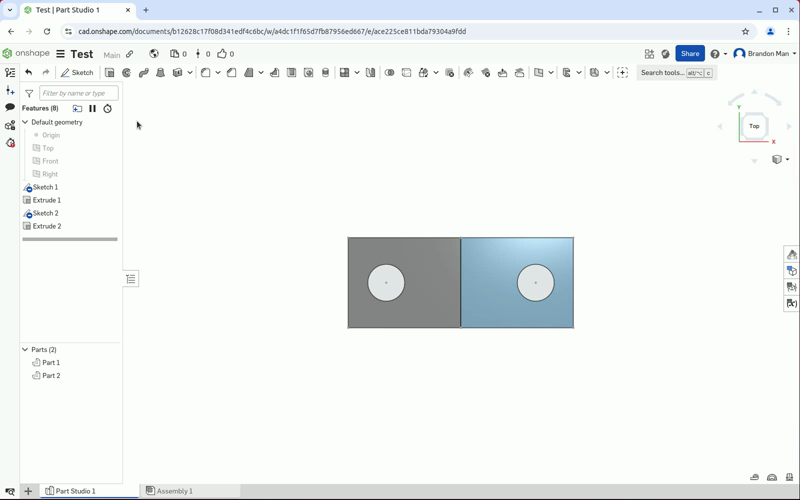
key(up, 3)
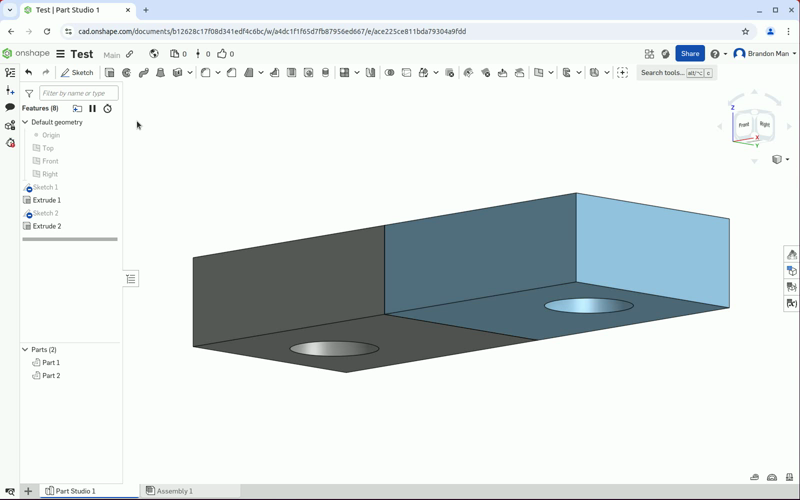
key(left, 3)
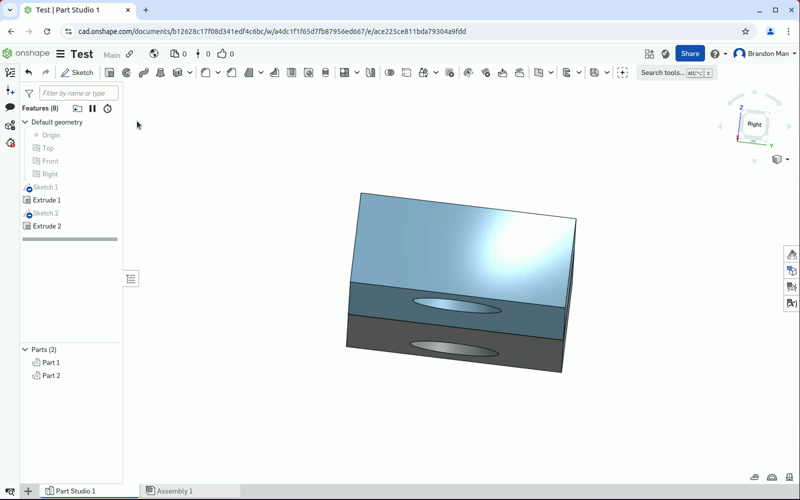
key(right, 3)
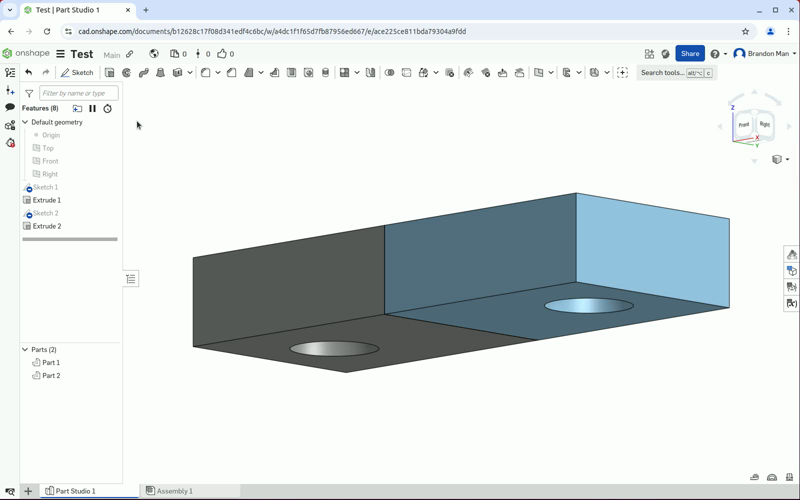
key(down, 3)
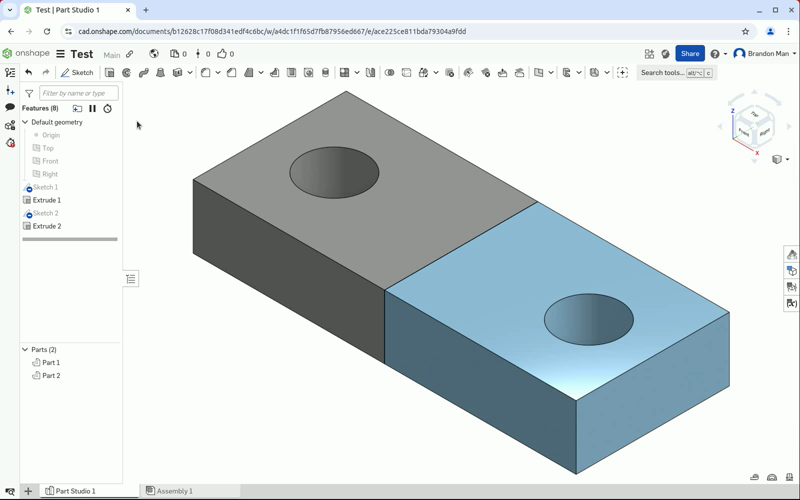
mouse_move(73, 189)
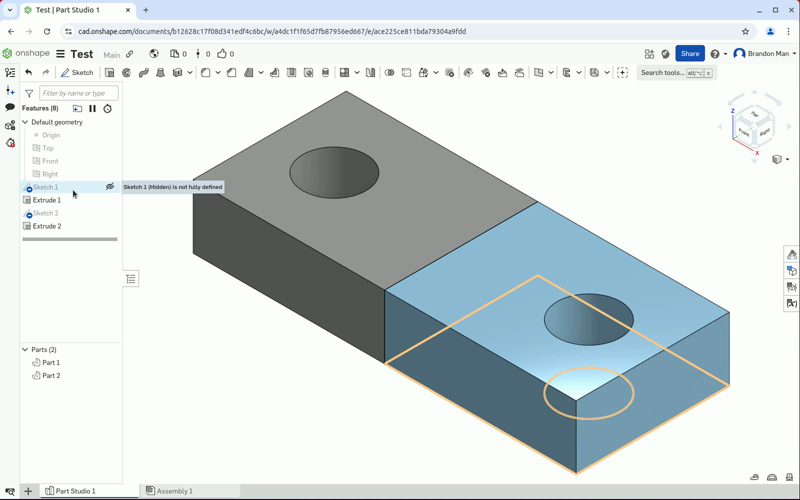
click(73, 189)